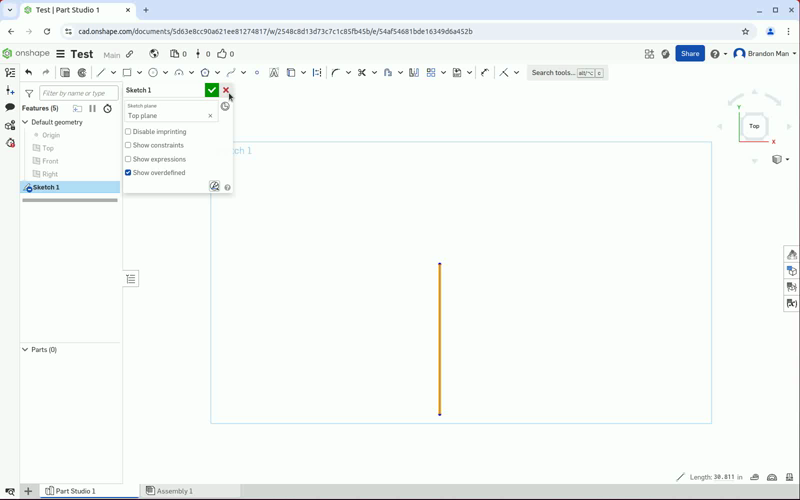
key(shift+h)
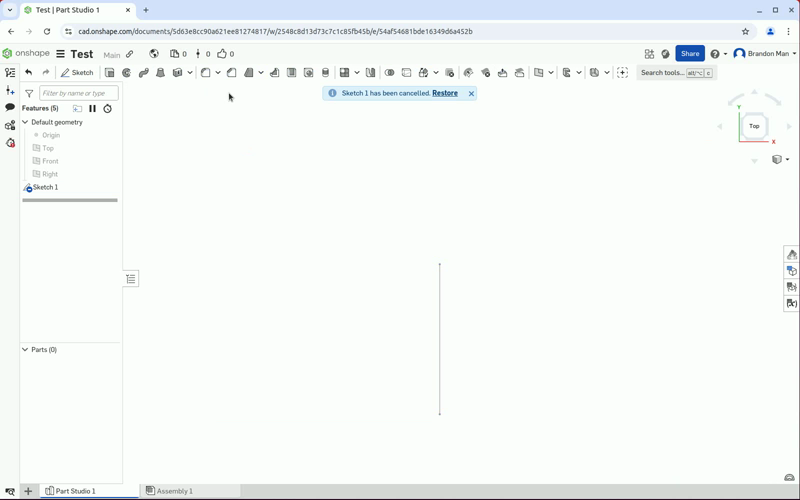
key(shift+s)
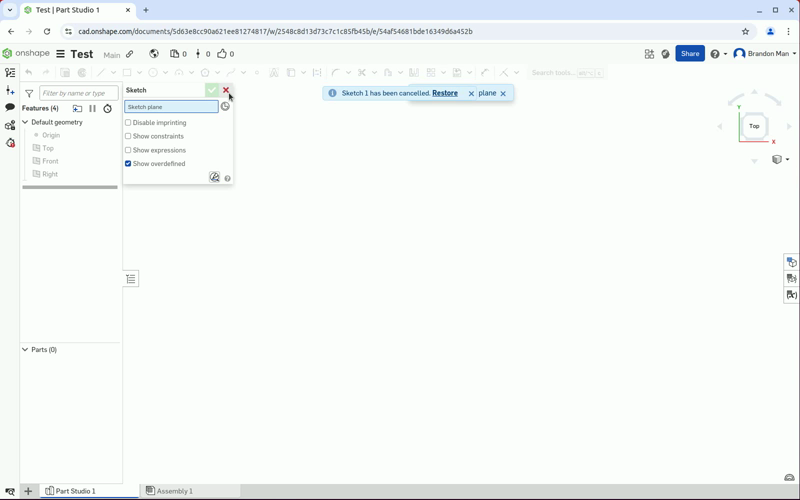
mouse_move(73, 150)
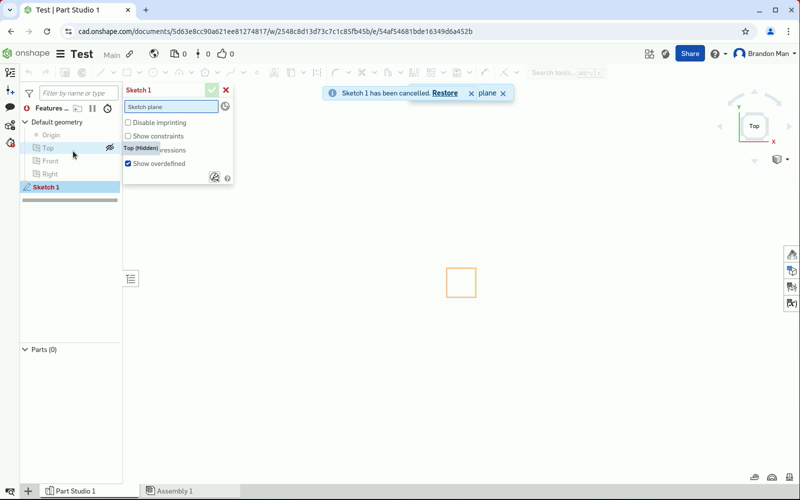
click(73, 150)
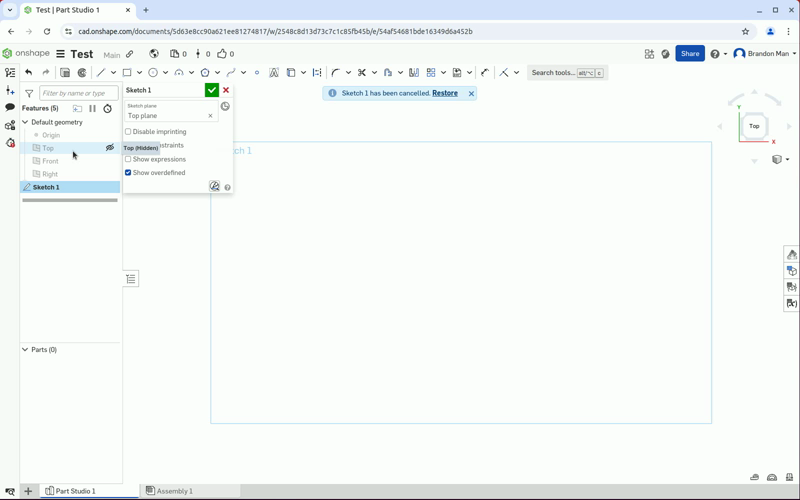
mouse_move(73, 352)
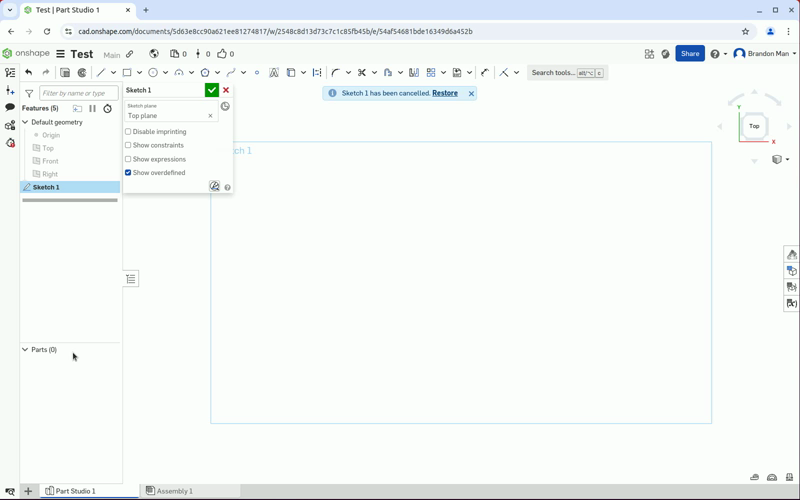
key(y)
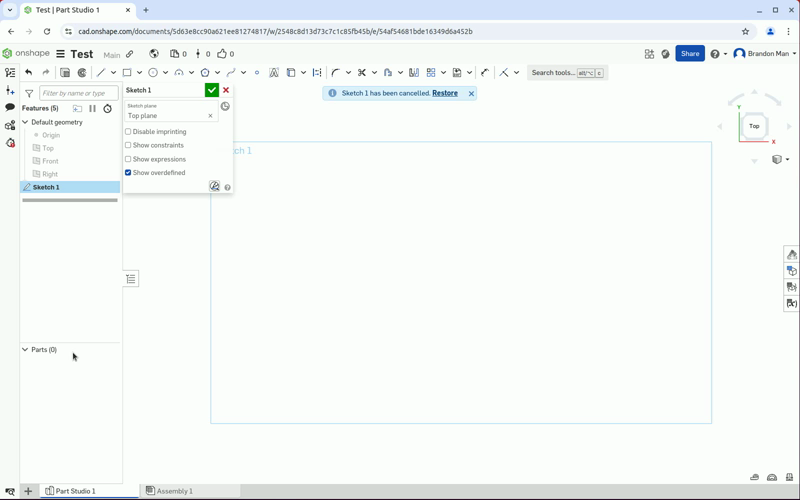
key(l)
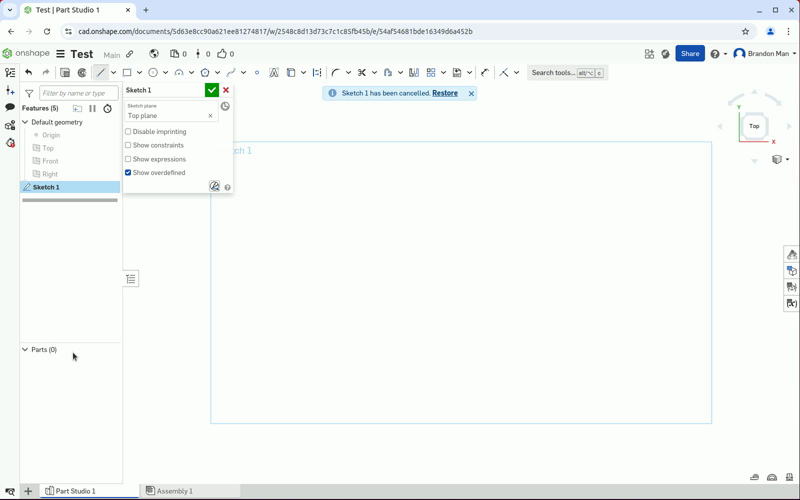
key_down(shift)
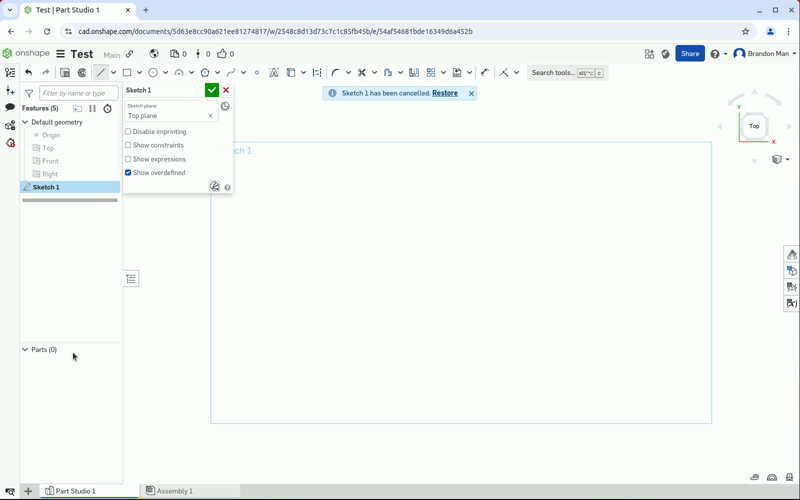
mouse_move(432, 282)
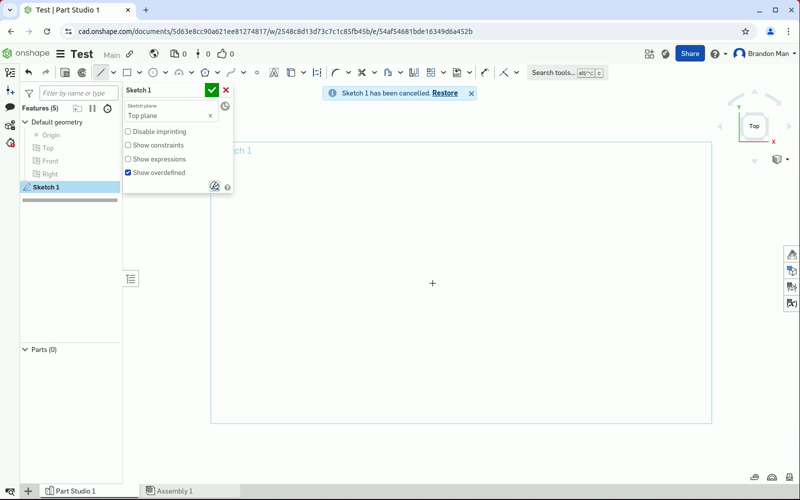
click(432, 282)
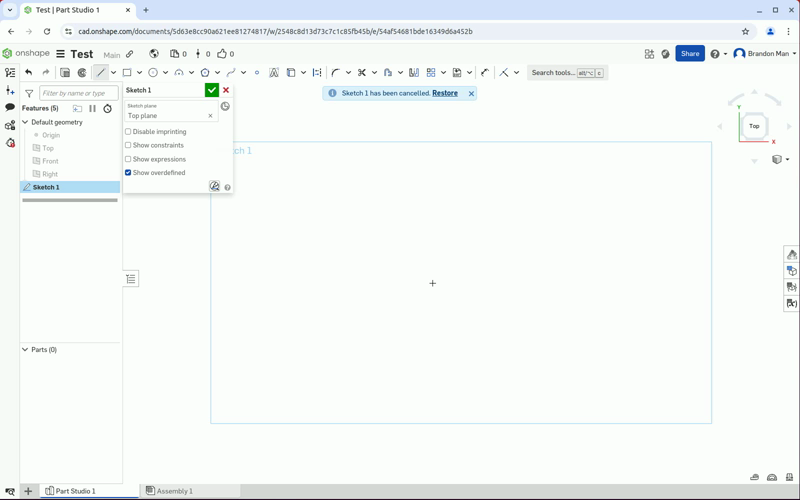
key_up(shift)
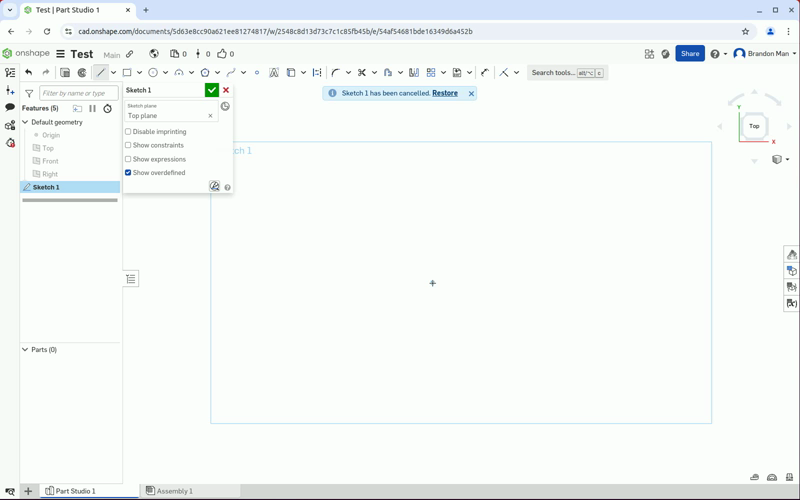
key_down(shift)
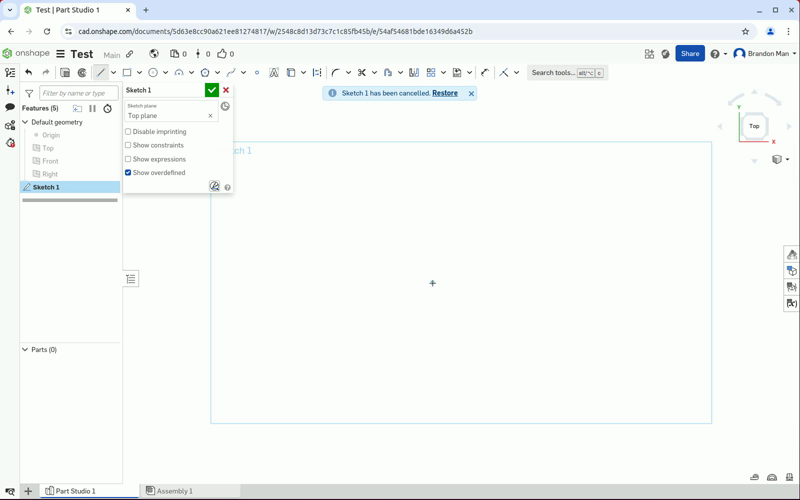
mouse_move(462, 282)
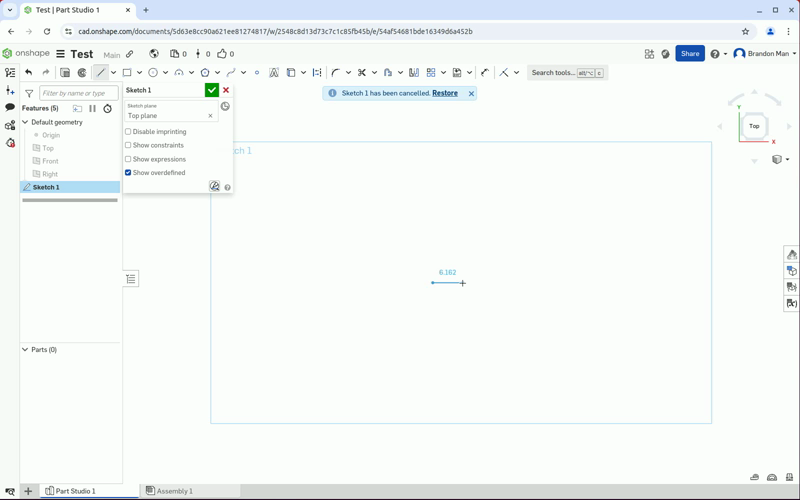
mouse_move(461, 282)
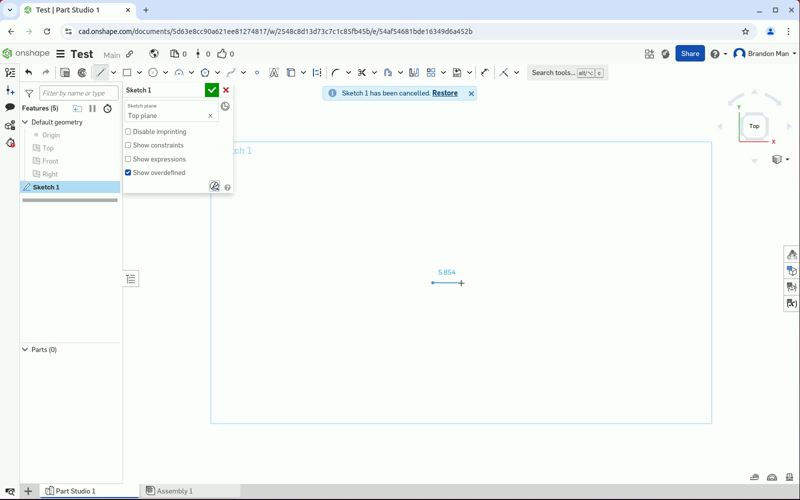
click(461, 282)
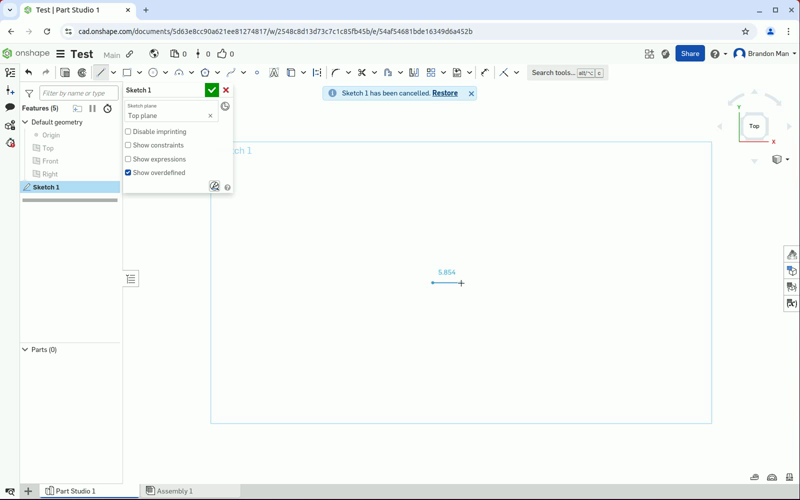
key_up(shift)
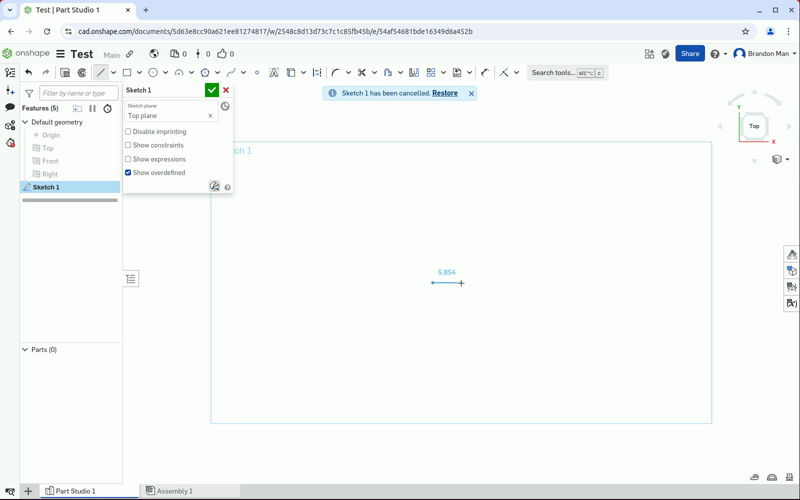
key_down(shift)
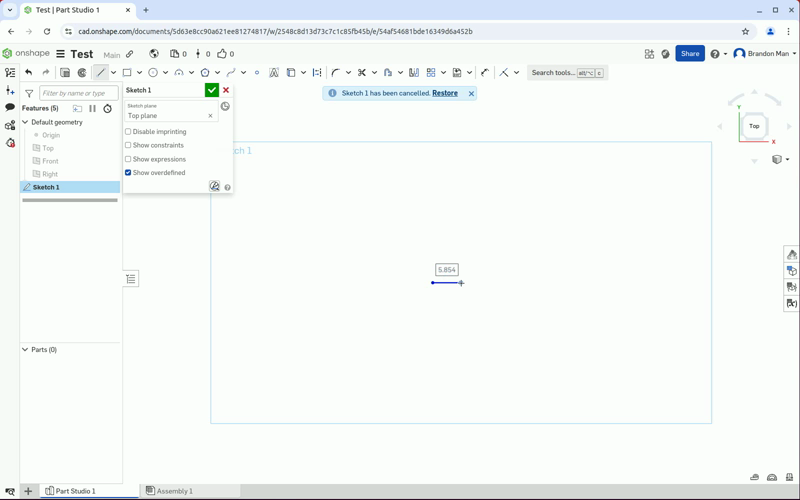
mouse_move(491, 282)
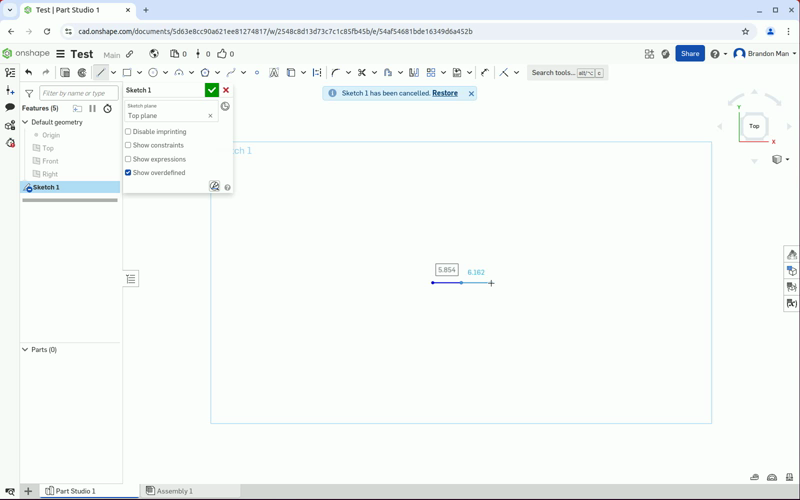
mouse_move(489, 282)
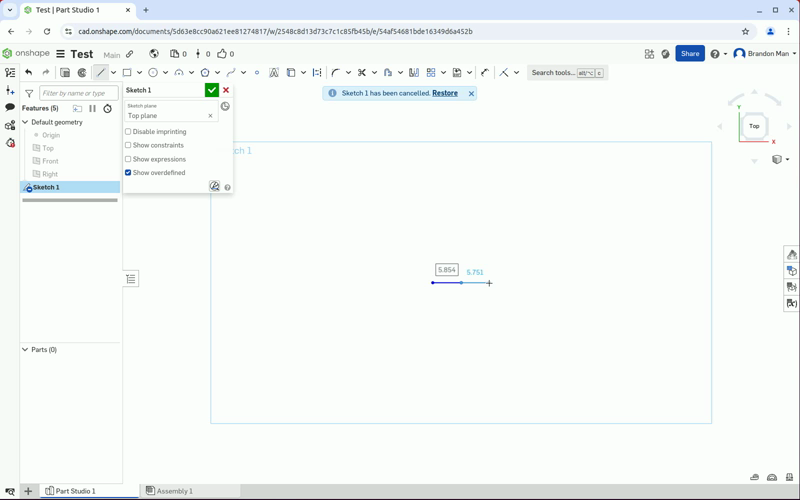
click(489, 282)
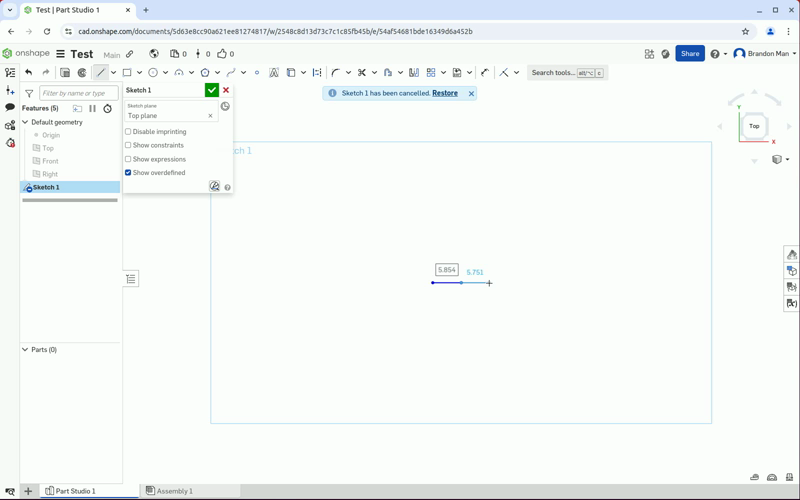
key_up(shift)
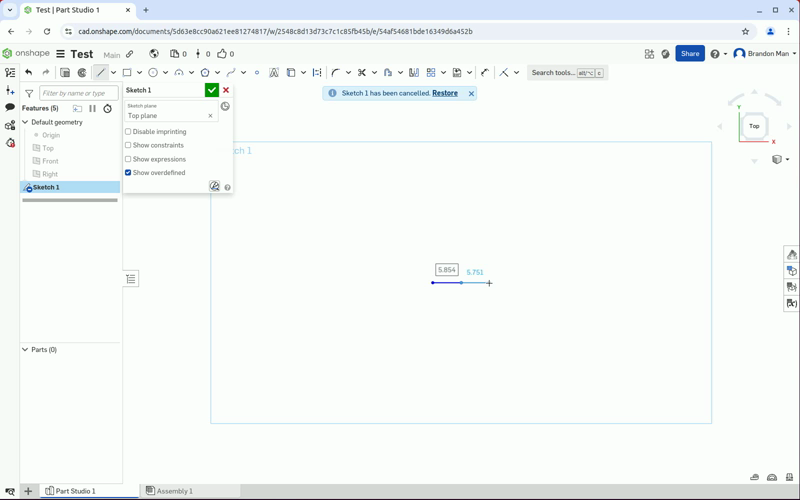
key_down(shift)
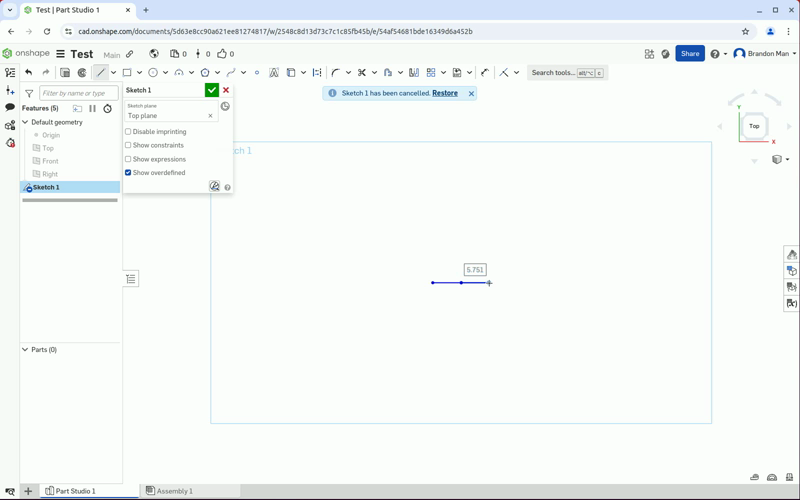
mouse_move(489, 177)
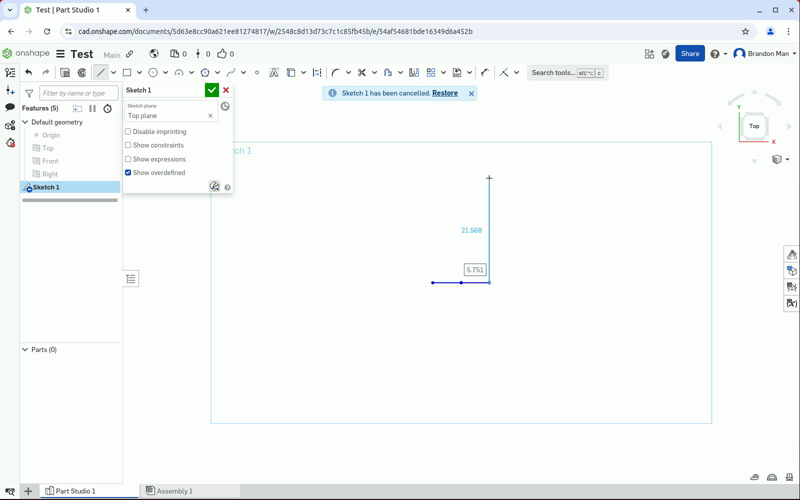
click(489, 177)
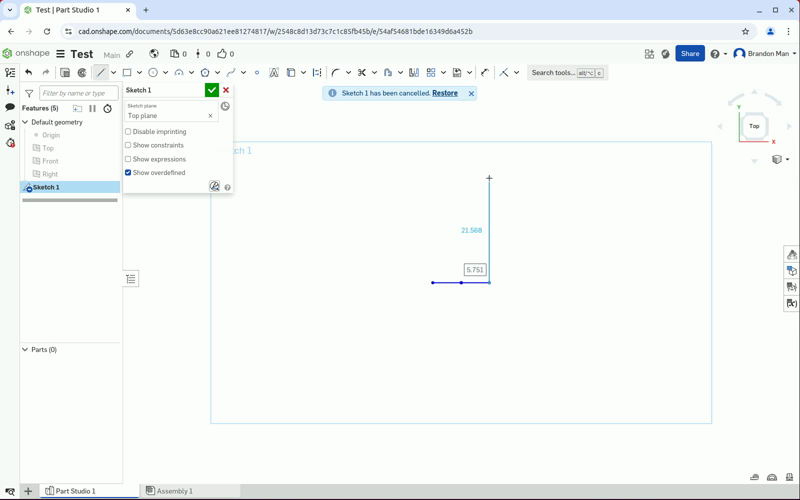
key_up(shift)
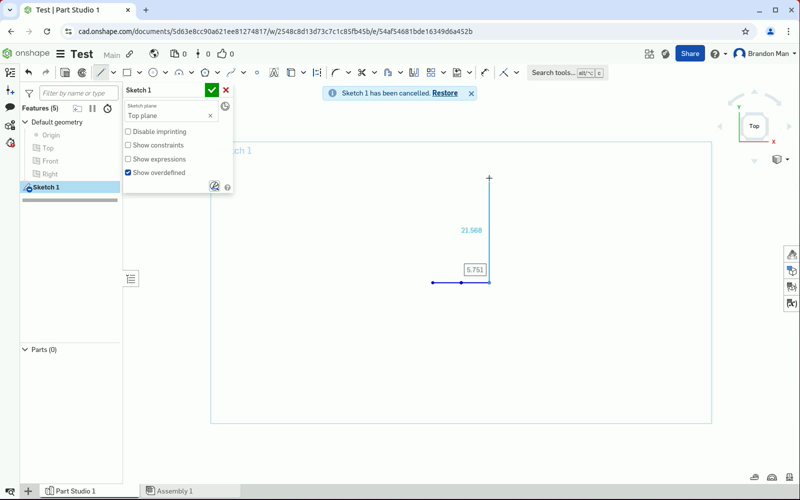
key(esc)
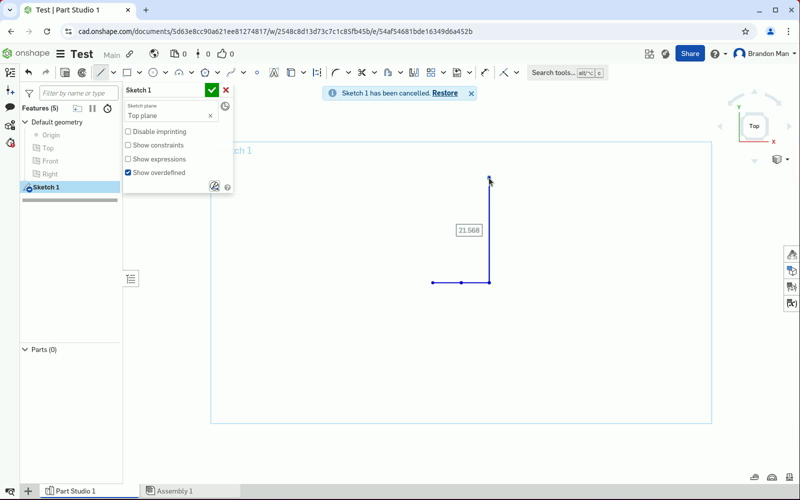
key(a)
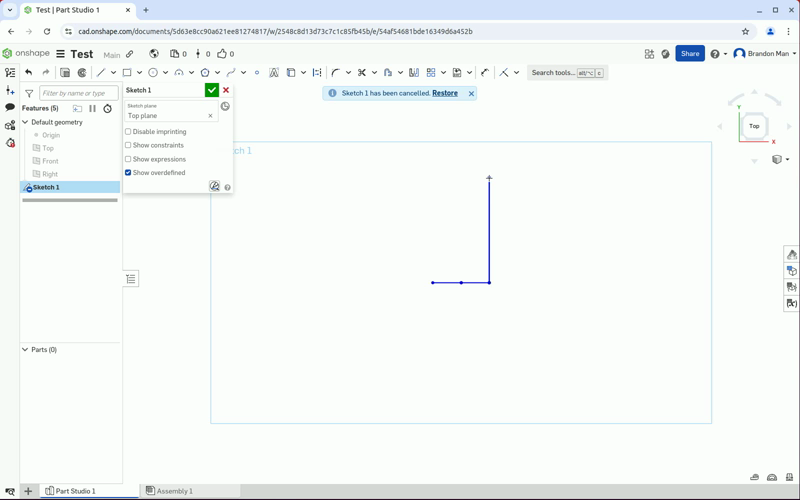
mouse_move(489, 177)
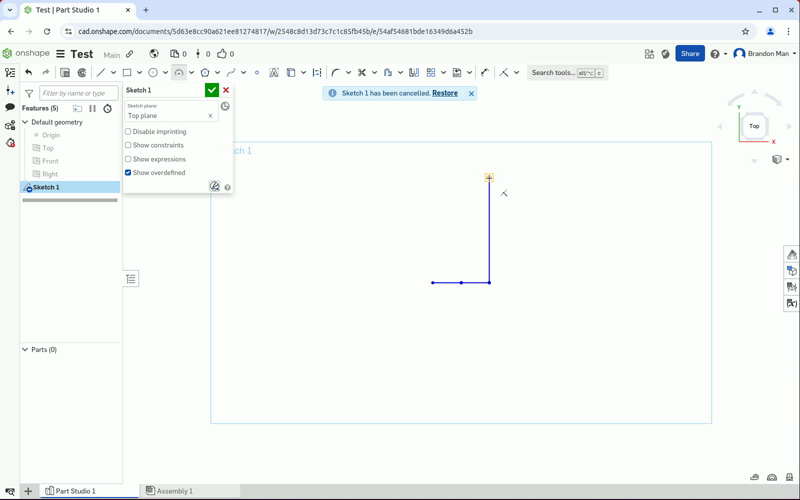
click(489, 177)
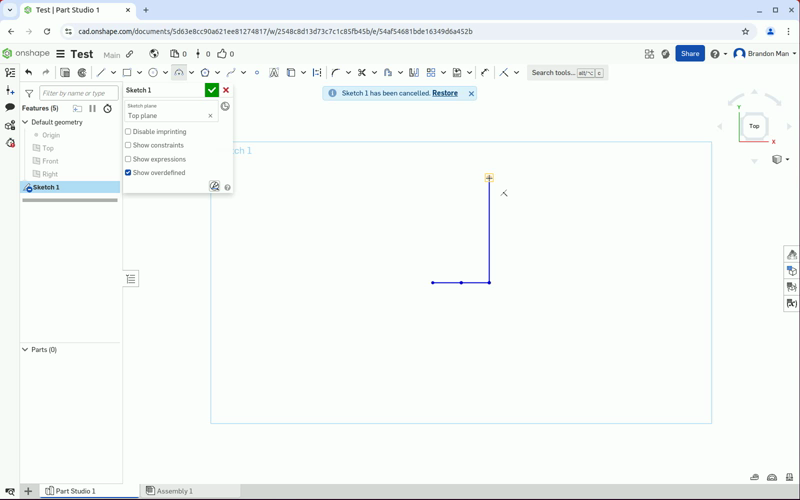
key_down(shift)
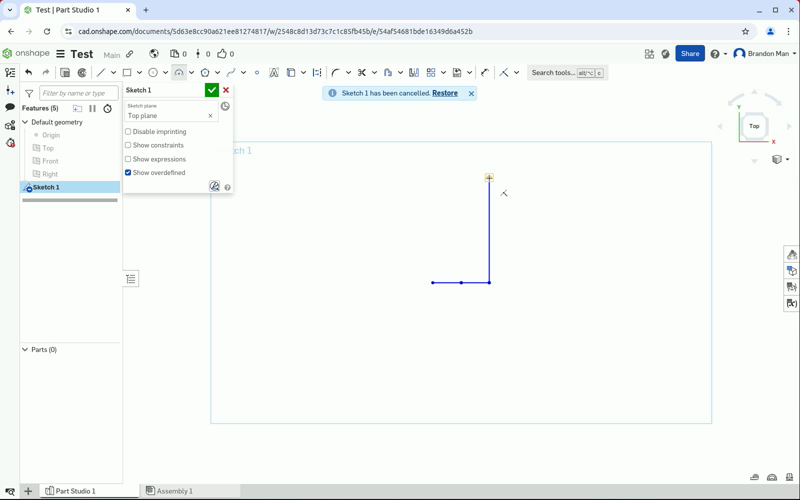
mouse_move(432, 177)
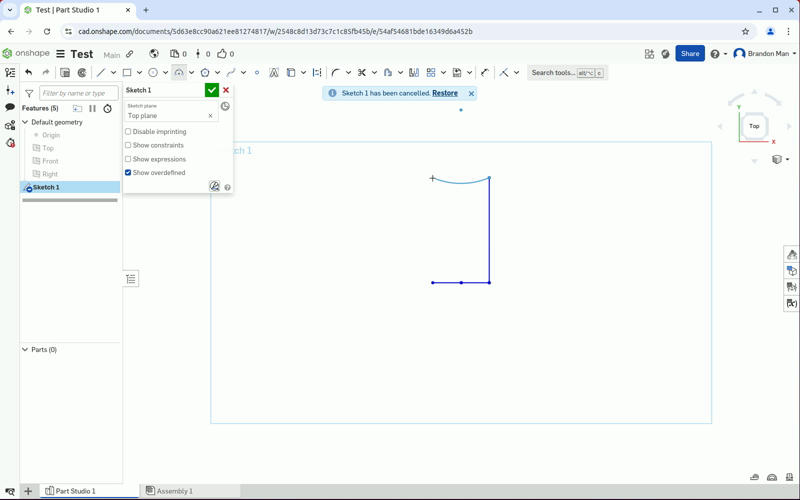
click(432, 177)
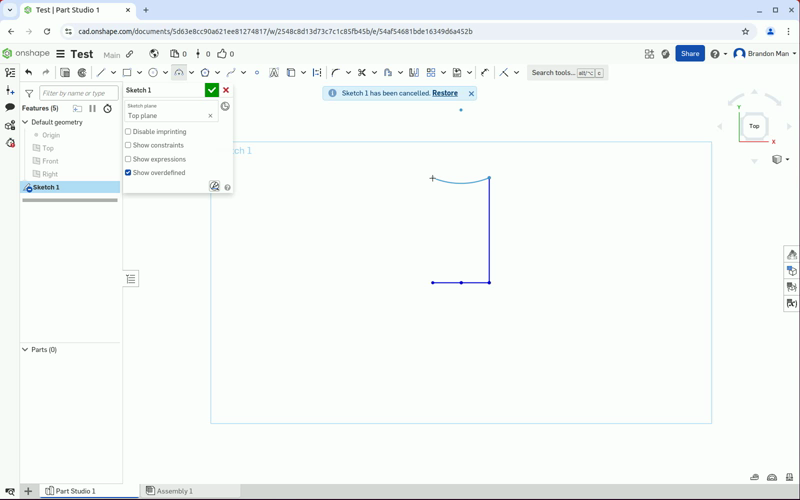
mouse_move(461, 169)
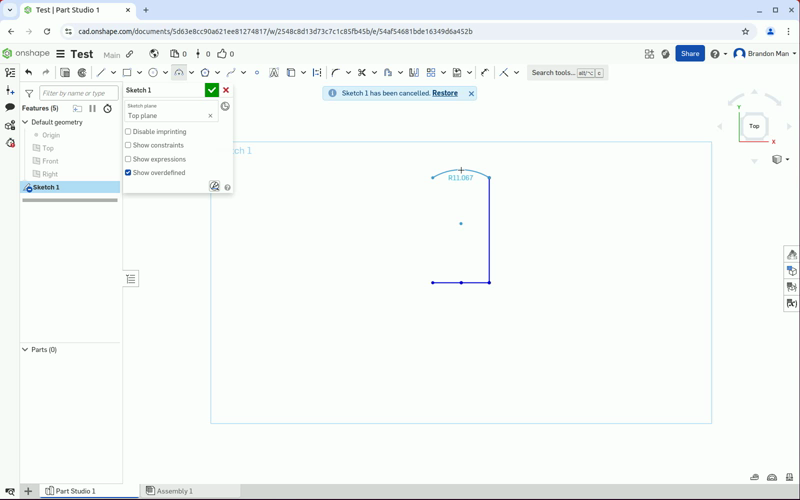
click(461, 169)
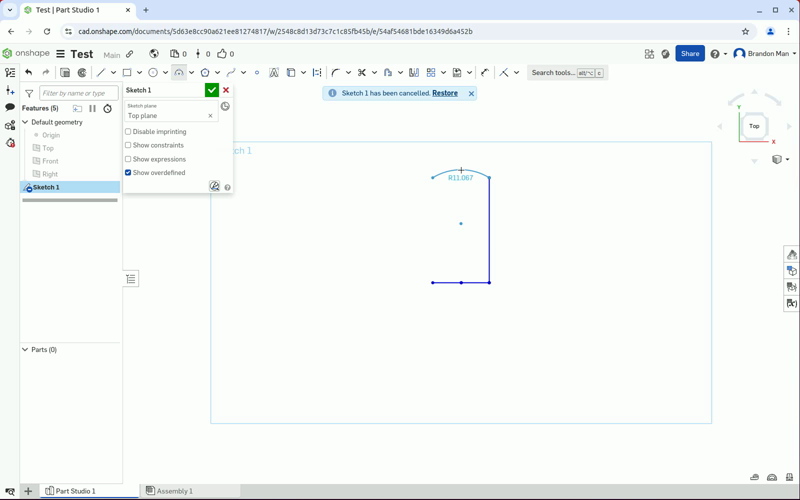
key_up(shift)
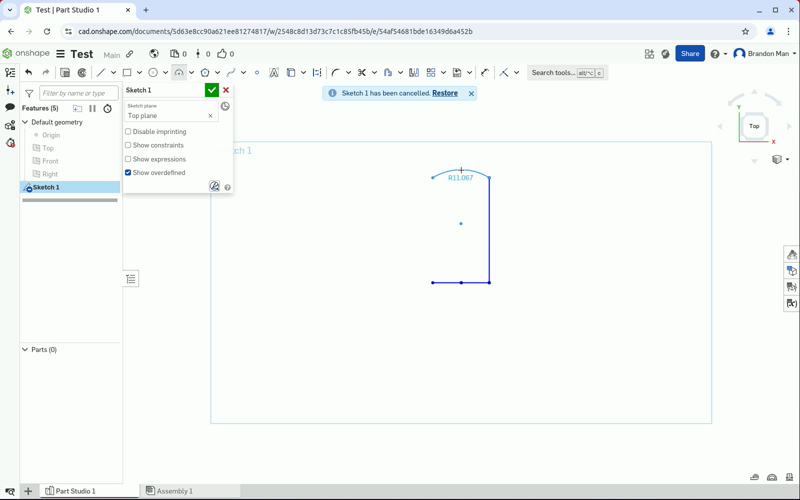
key(esc)
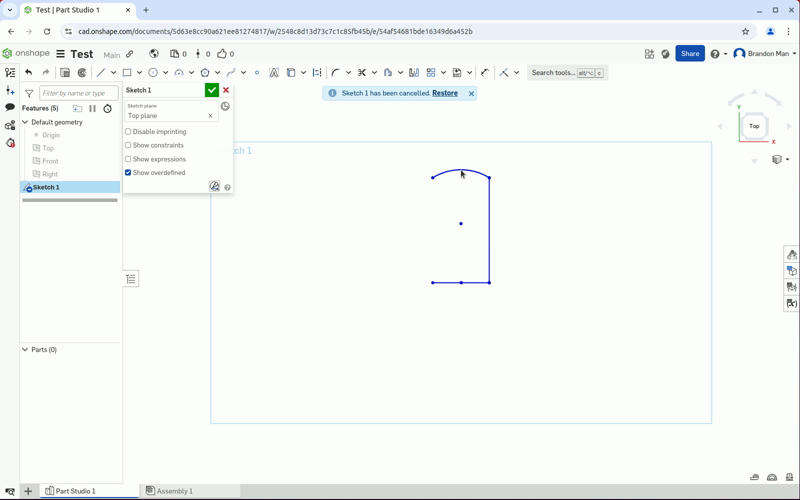
key(l)
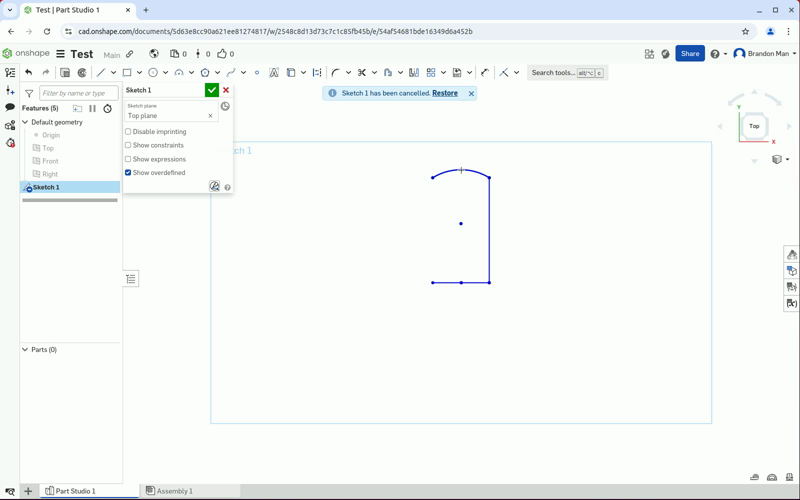
mouse_move(432, 177)
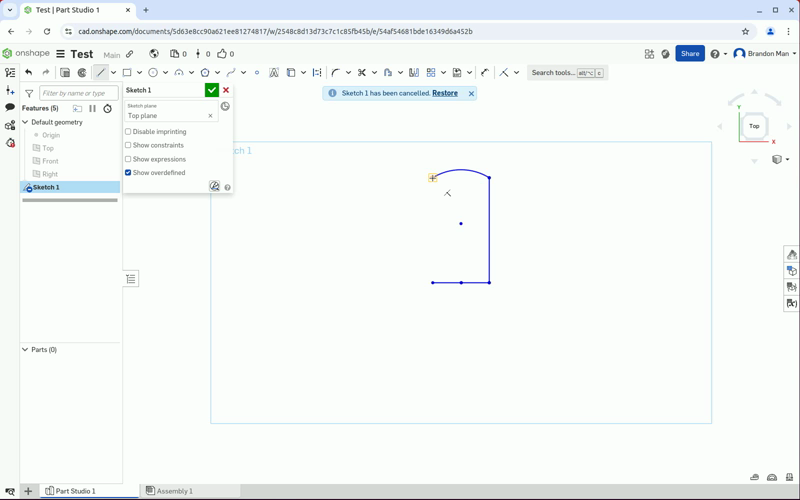
click(432, 177)
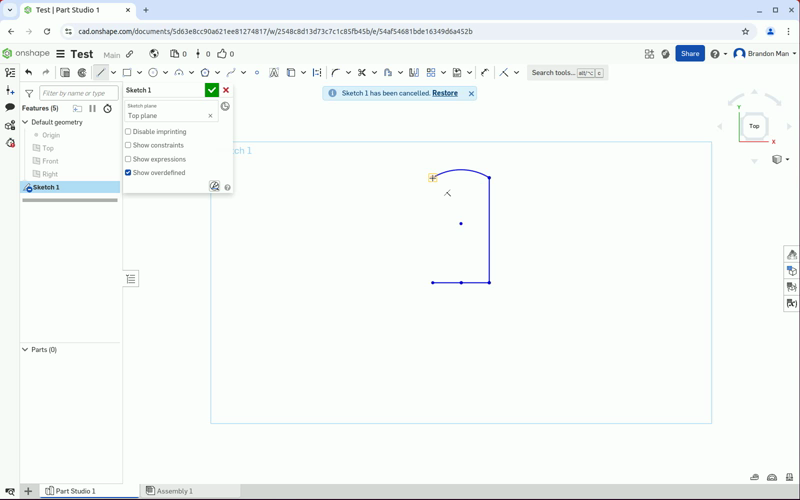
key_down(shift)
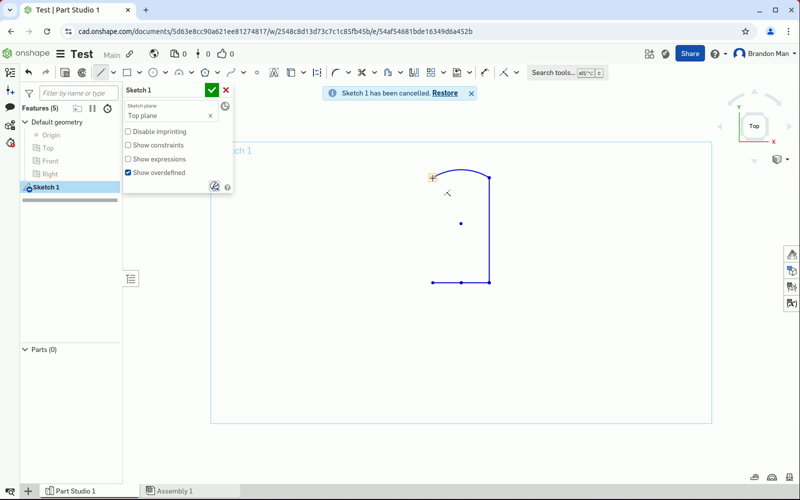
mouse_move(432, 282)
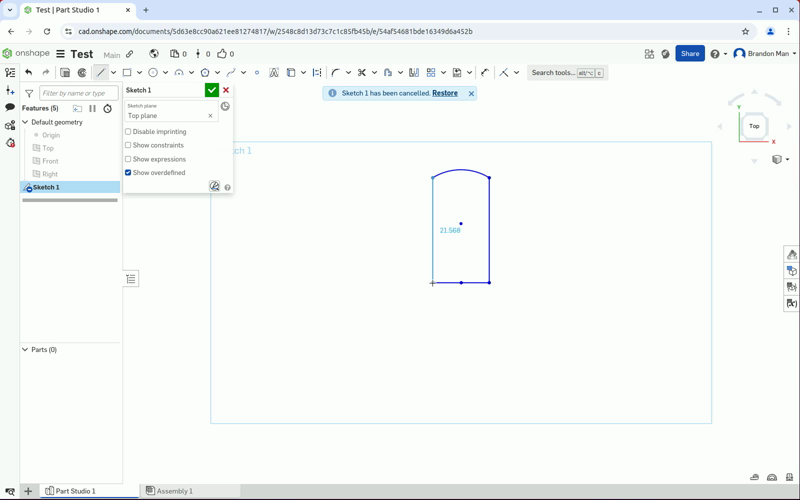
key_up(shift)
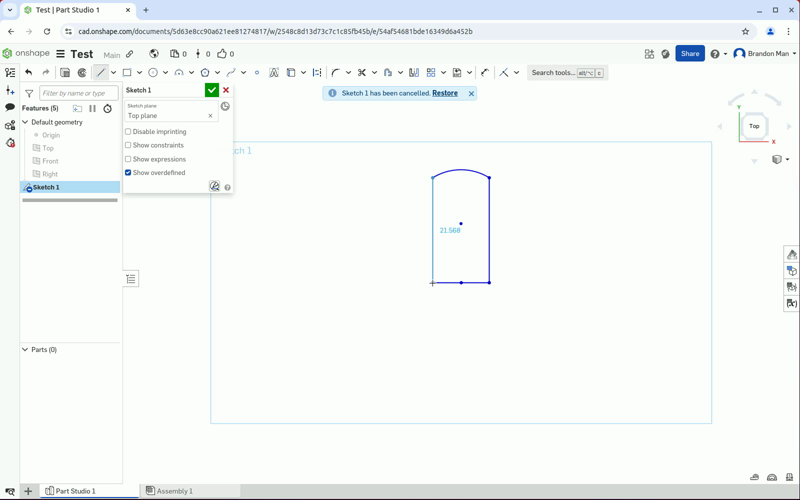
click(432, 282)
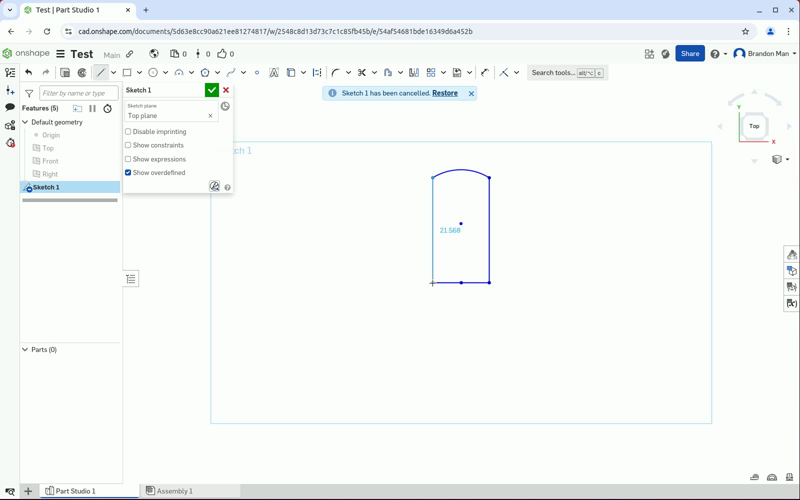
key(esc)
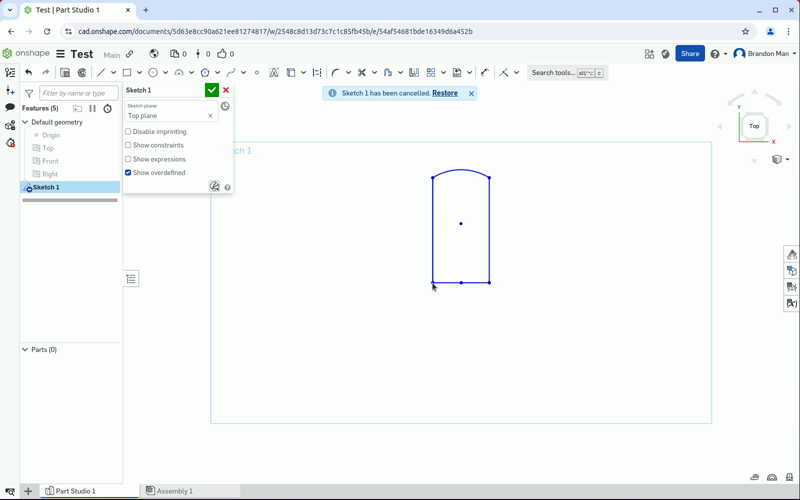
mouse_move(458, 219)
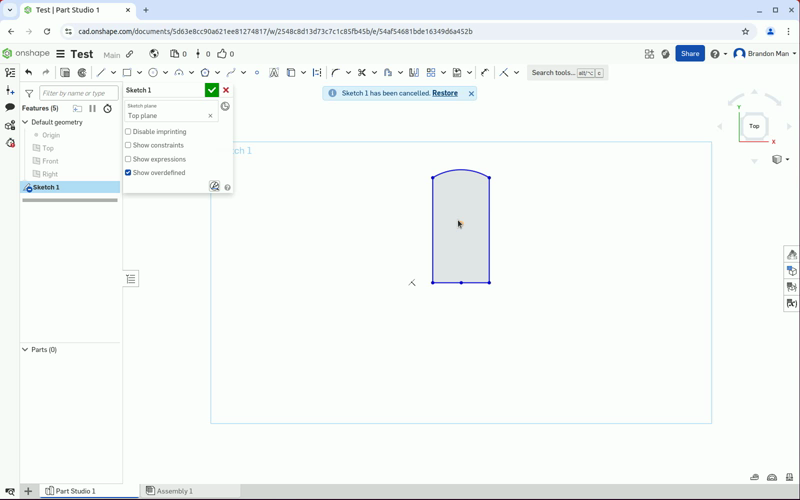
click(458, 219)
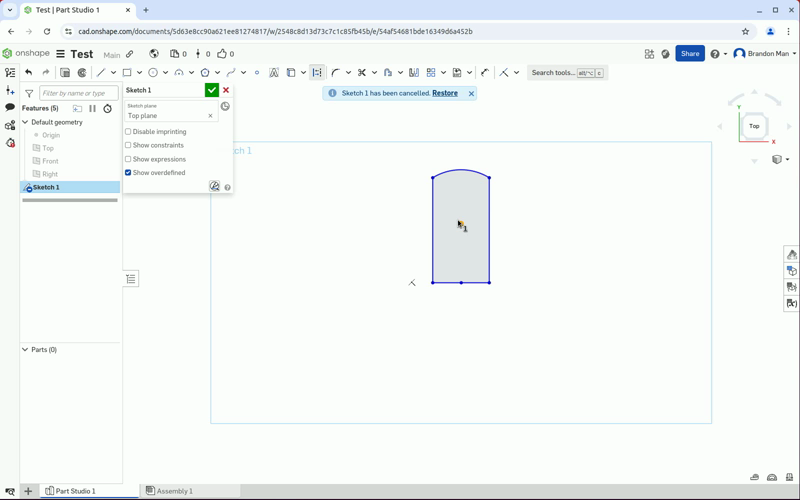
mouse_move(73, 352)
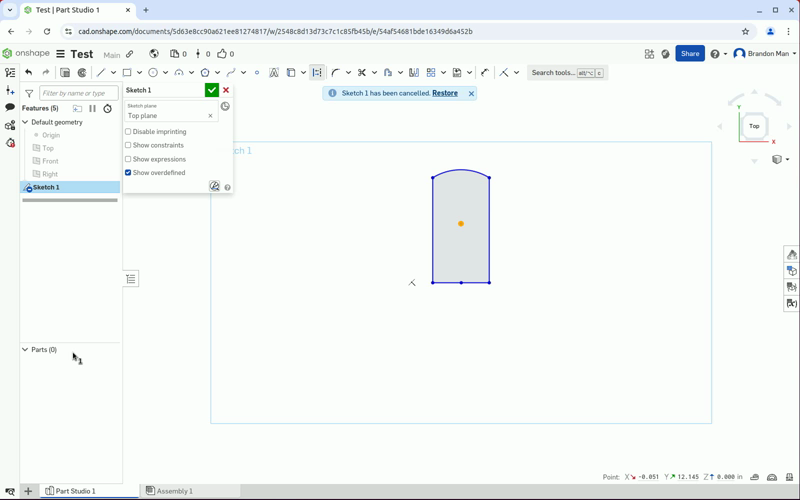
key(shift+y)
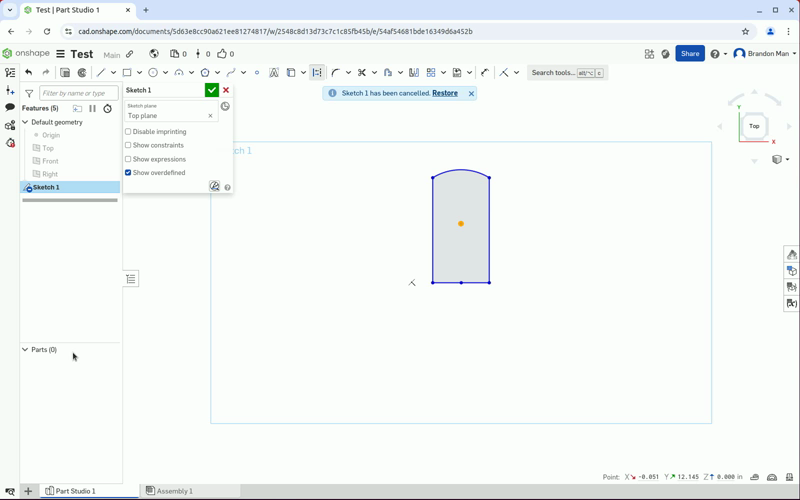
key(shift+e)
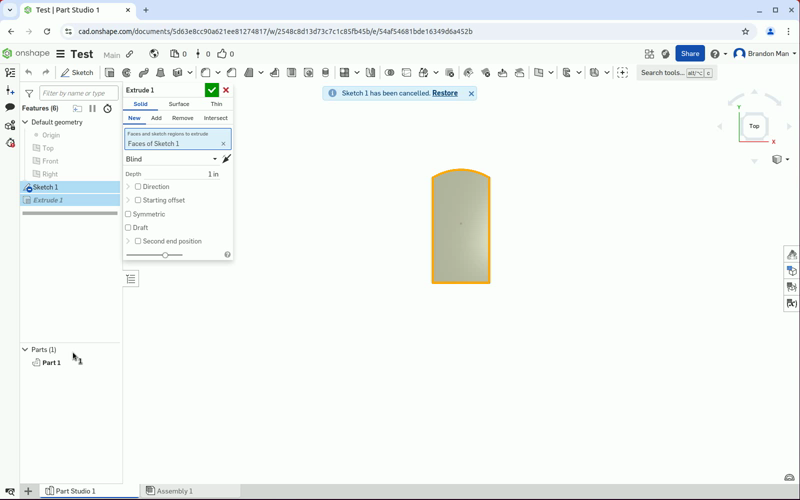
mouse_move(143, 106)
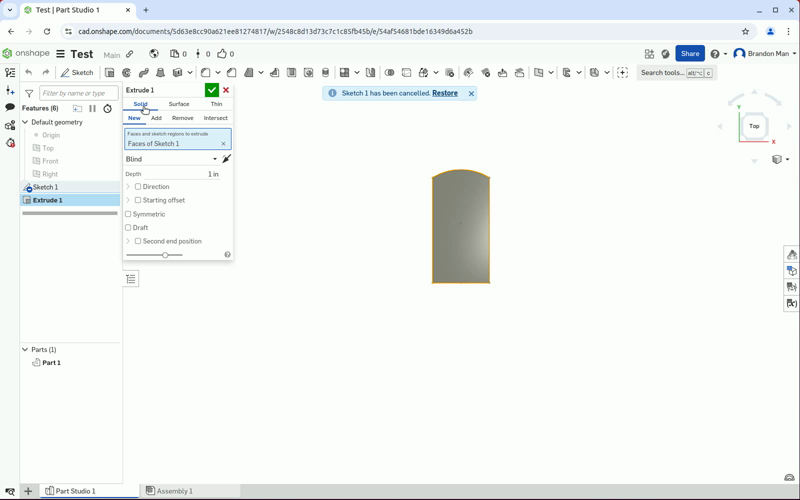
click(143, 106)
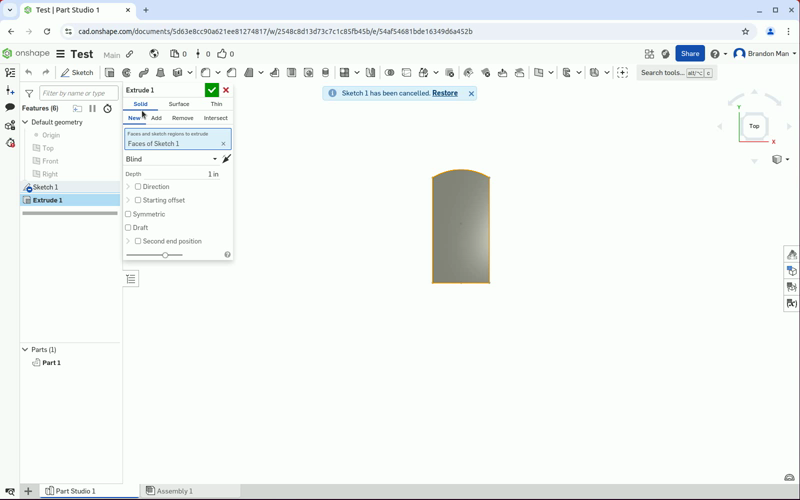
mouse_move(137, 120)
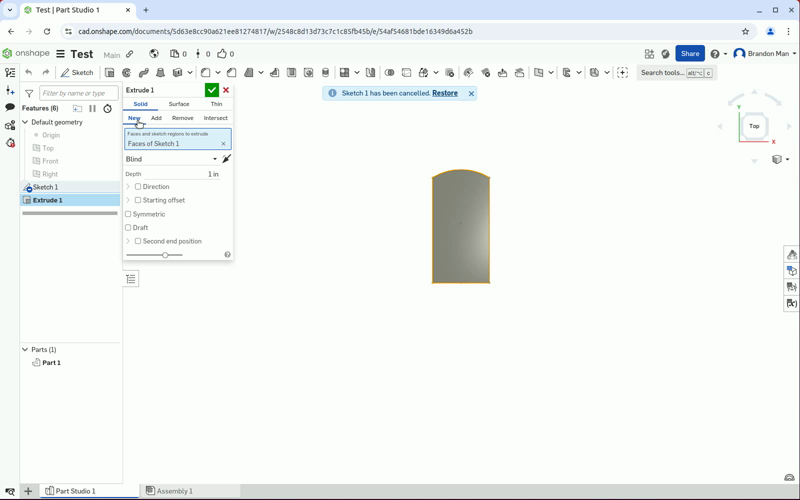
click(137, 120)
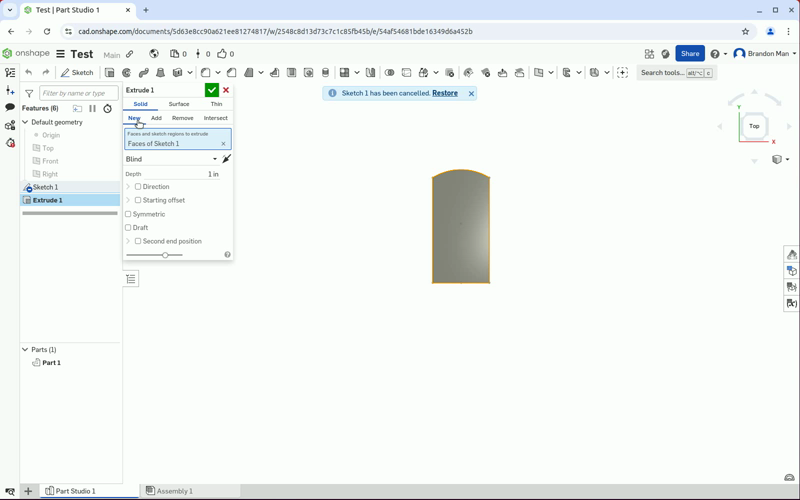
key(tab, 4)
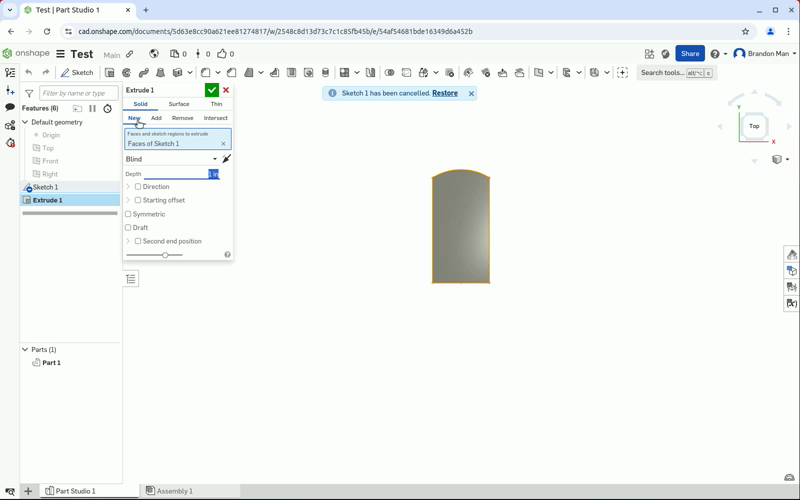
text(1.444)
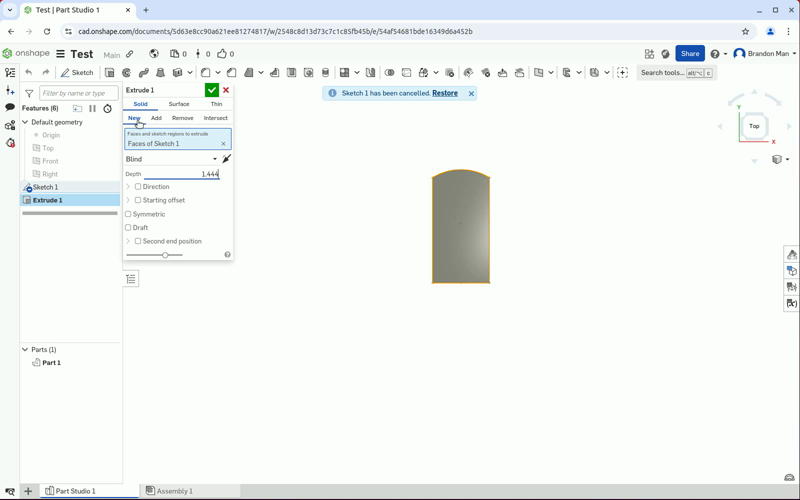
key(enter)
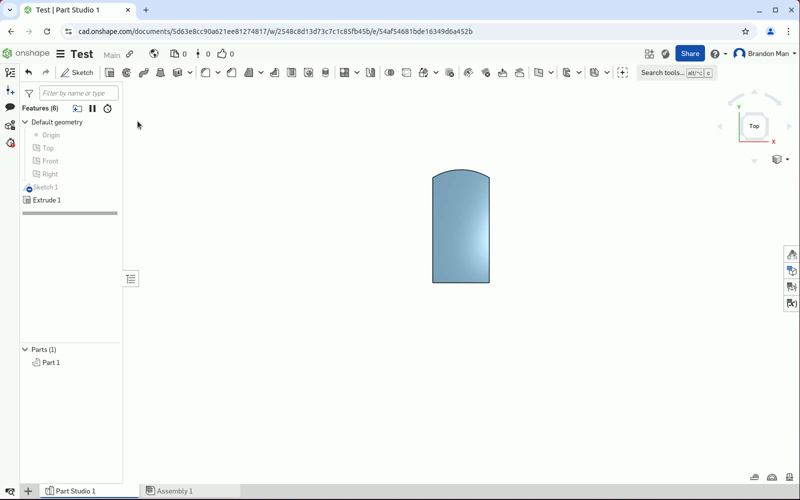
key(shift+h)
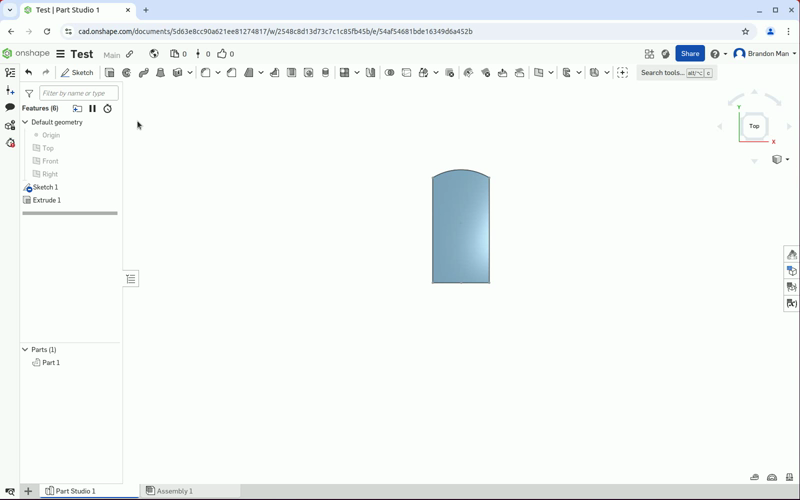
key(shift+h)
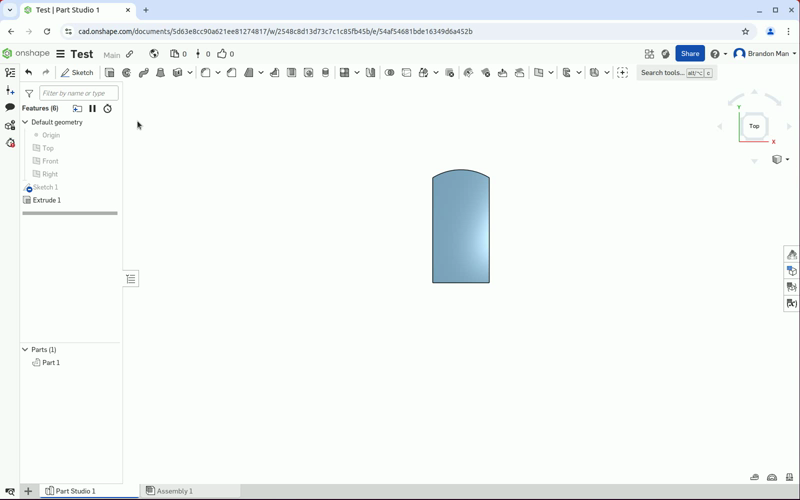
mouse_move(73, 189)
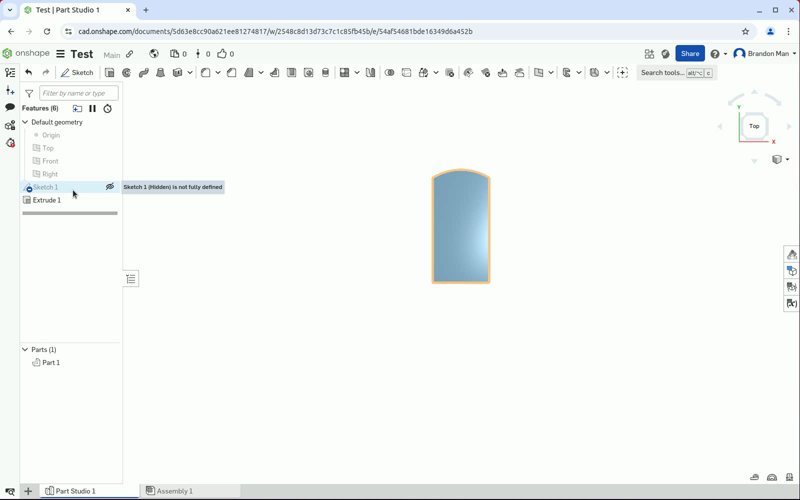
click(73, 189)
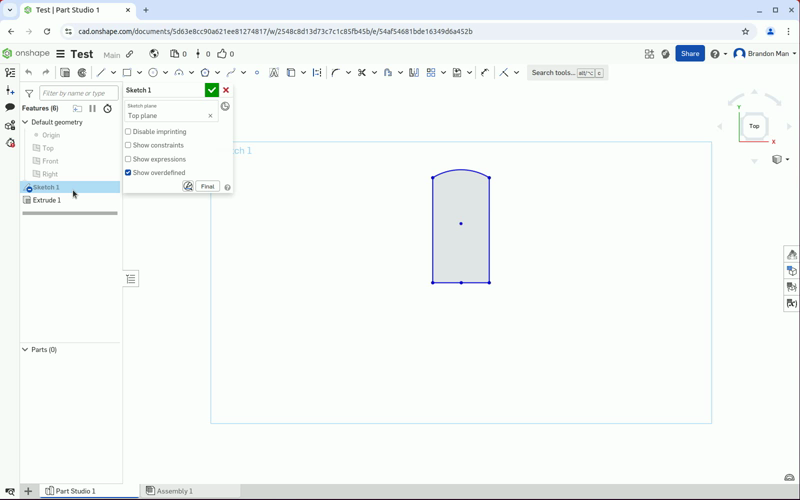
mouse_move(229, 92)
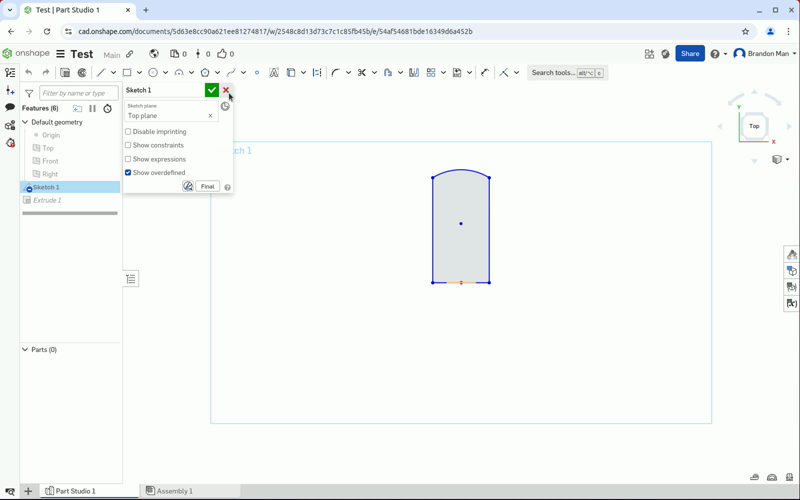
click(229, 92)
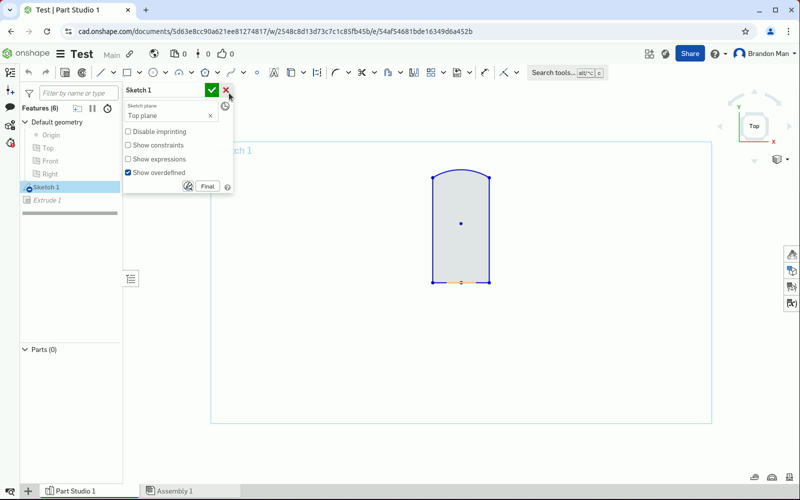
key(shift+s)
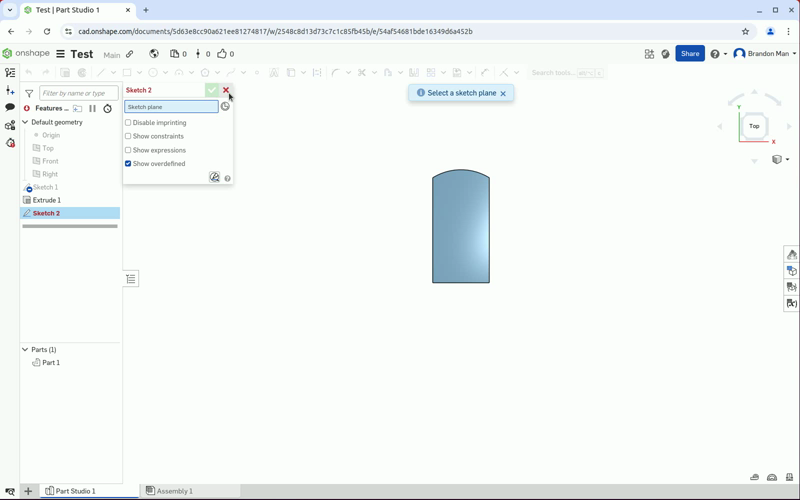
mouse_move(73, 150)
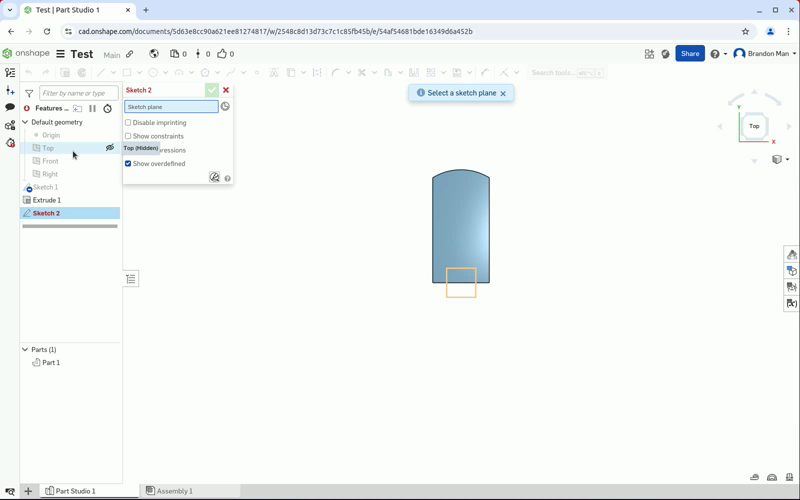
click(73, 150)
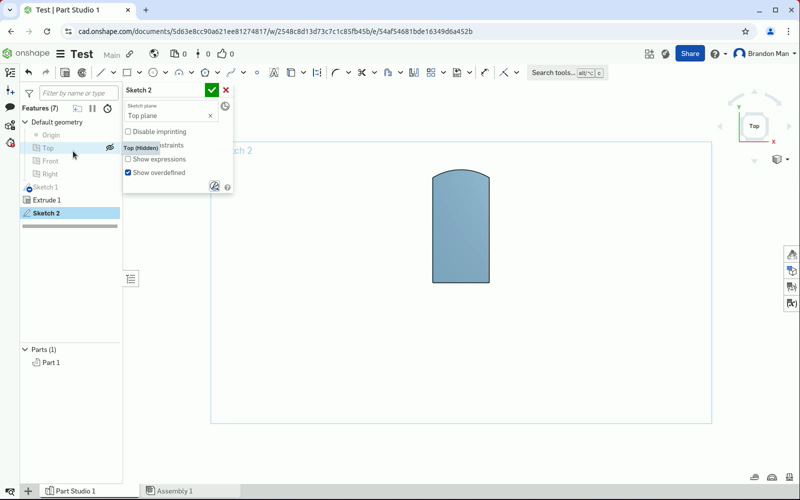
mouse_move(73, 352)
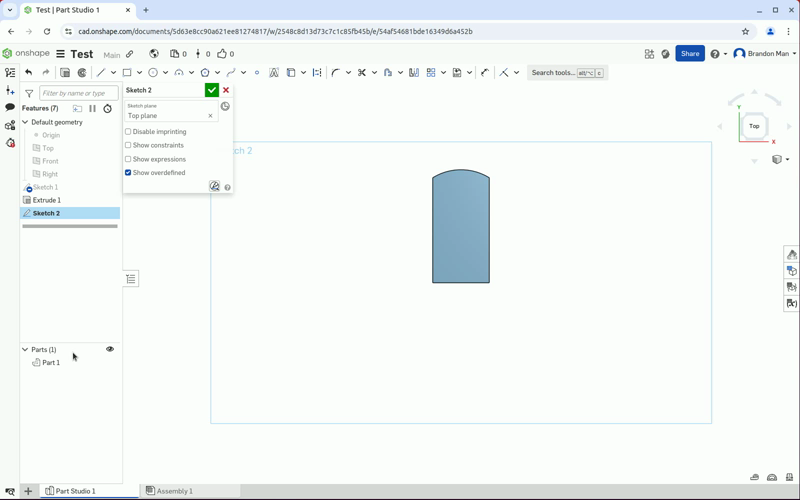
key(y)
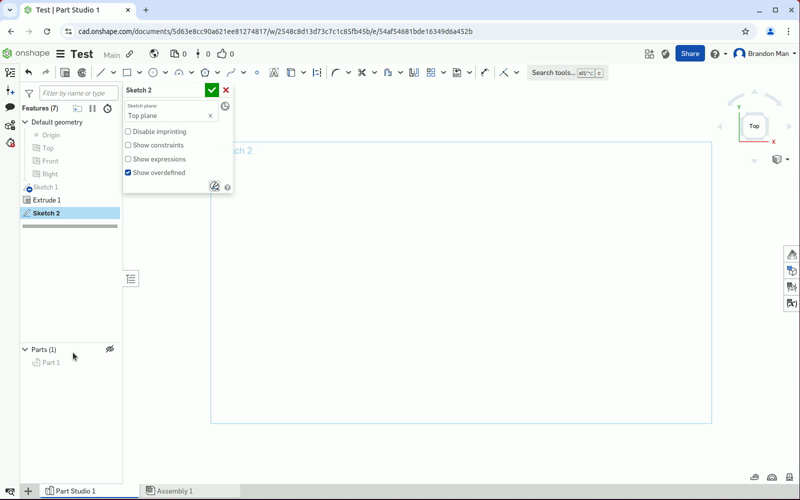
key(a)
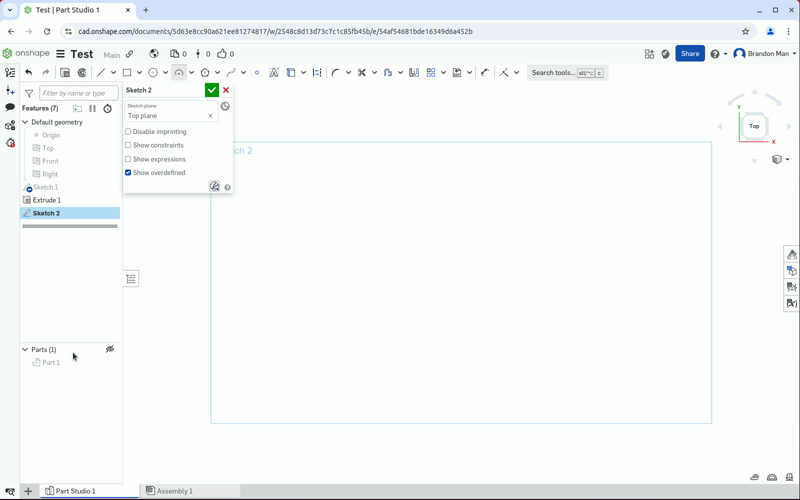
key_down(shift)
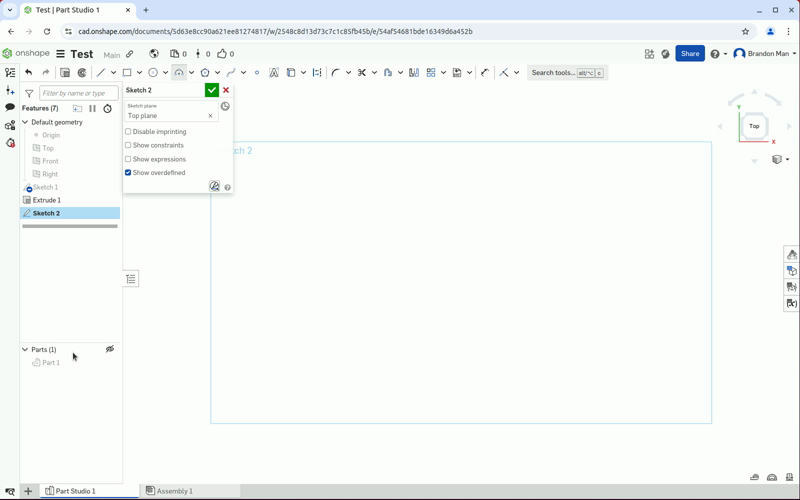
mouse_move(432, 388)
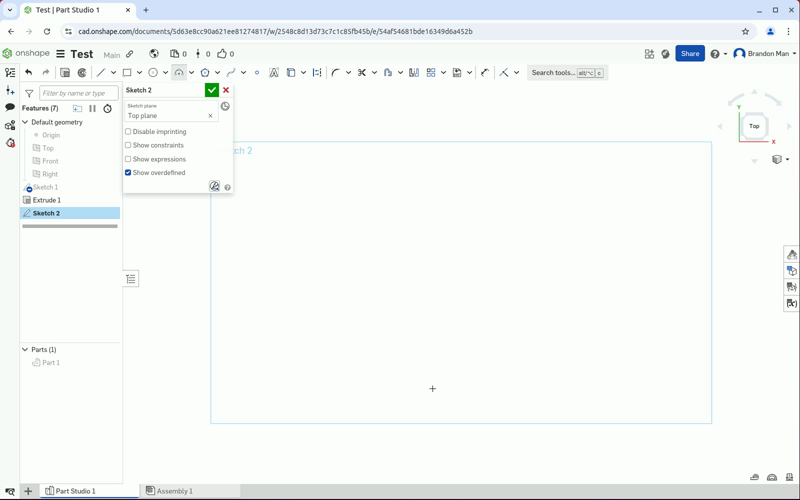
click(432, 388)
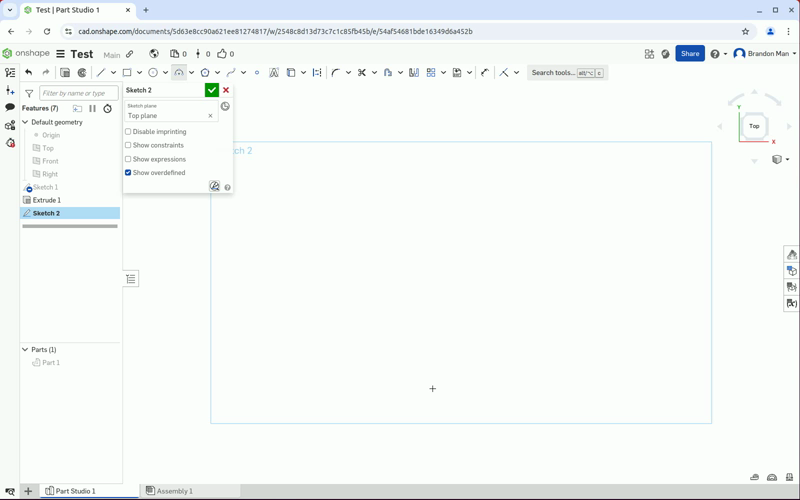
key_up(shift)
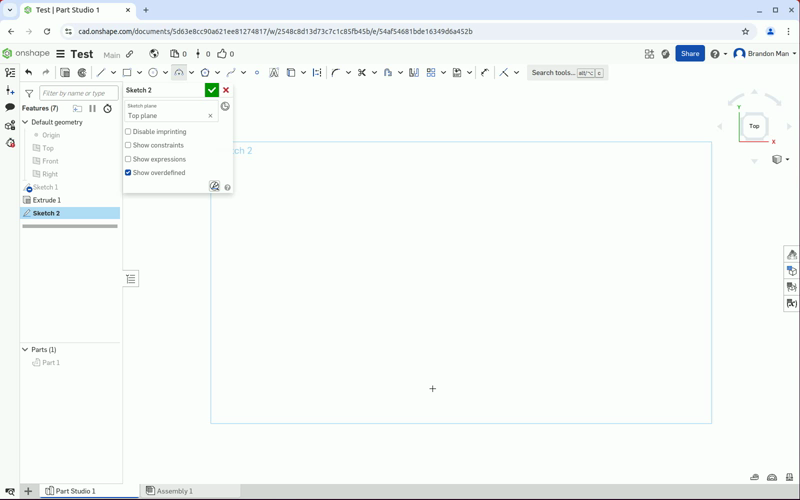
key_down(shift)
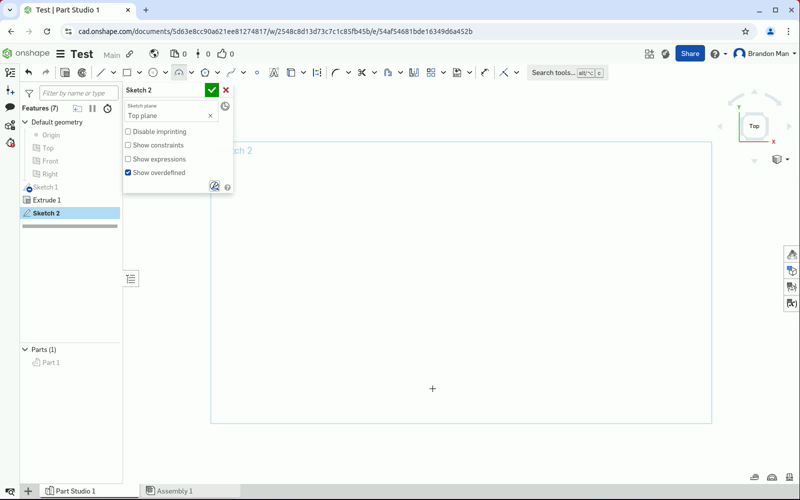
mouse_move(489, 388)
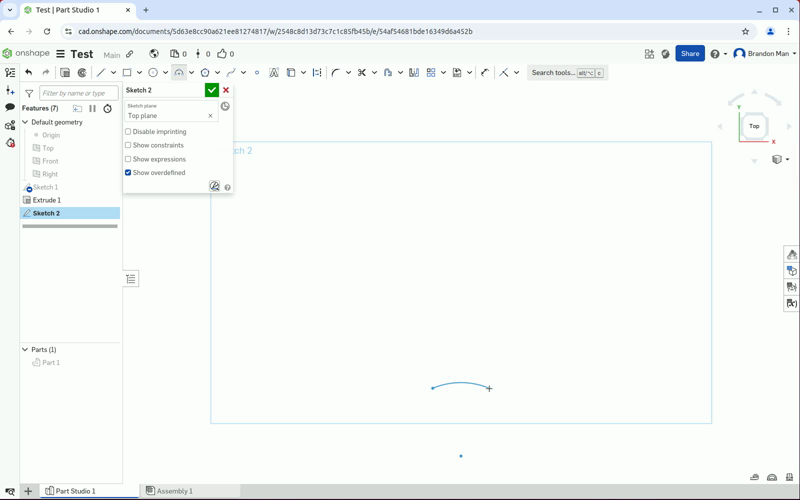
click(489, 388)
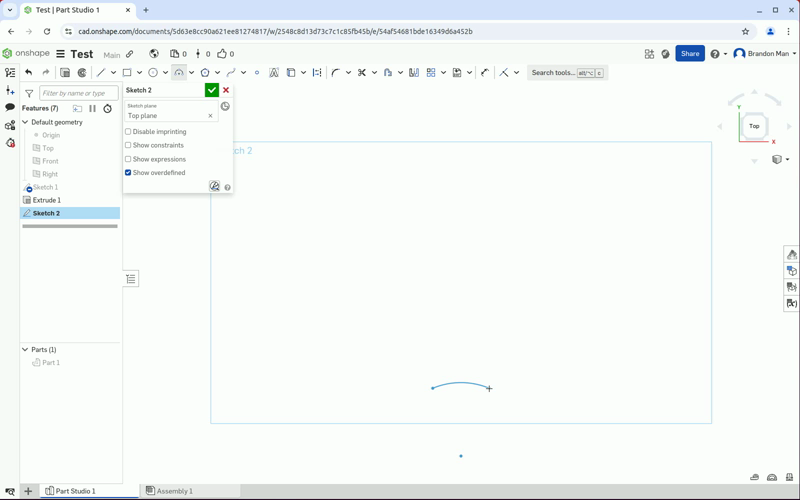
mouse_move(460, 396)
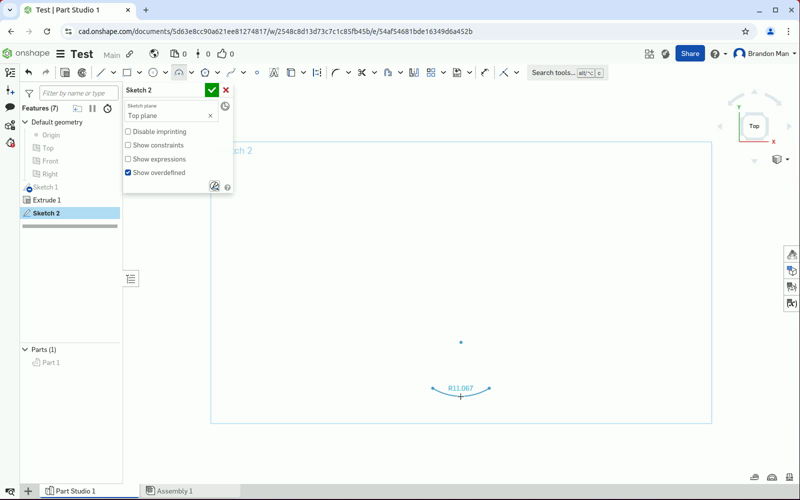
click(460, 396)
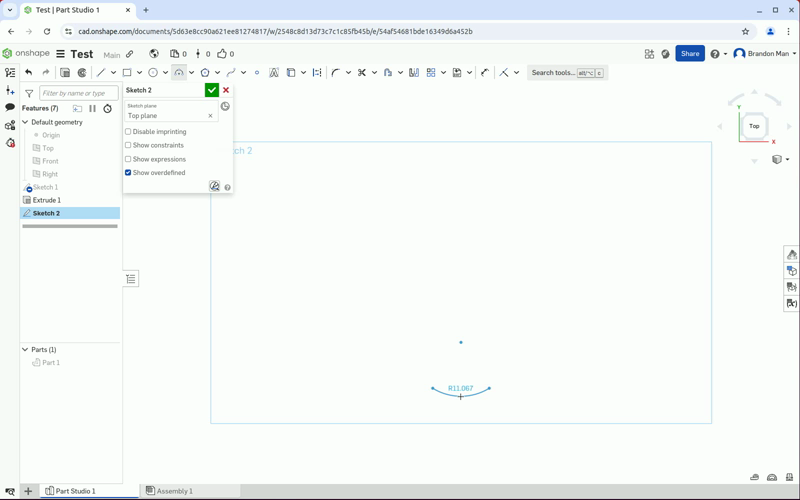
key_up(shift)
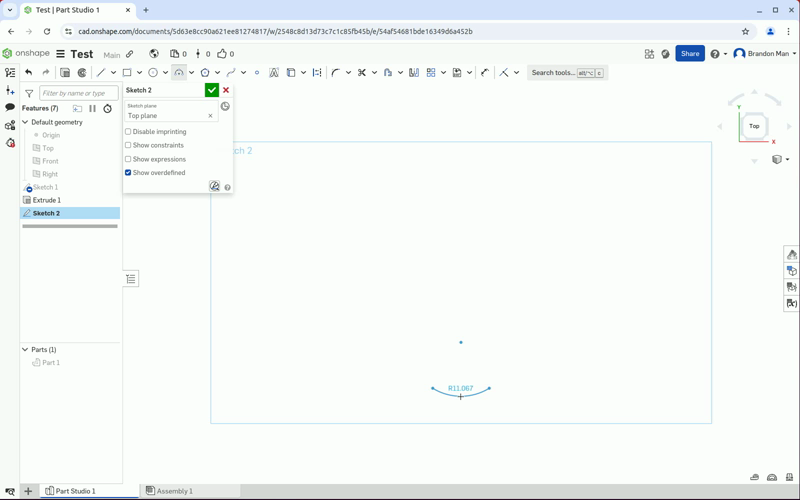
key(esc)
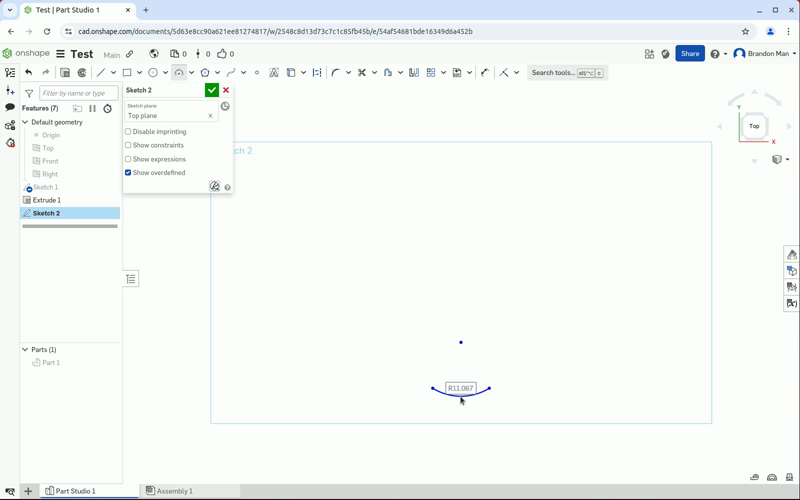
key(l)
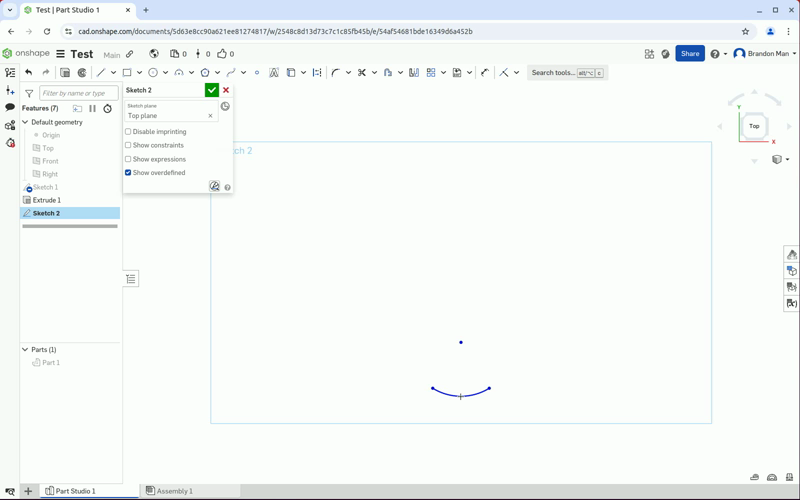
mouse_move(489, 388)
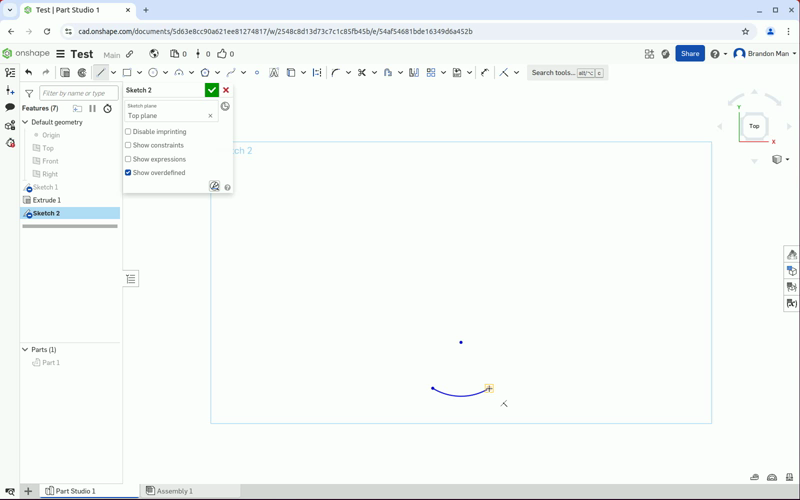
click(489, 388)
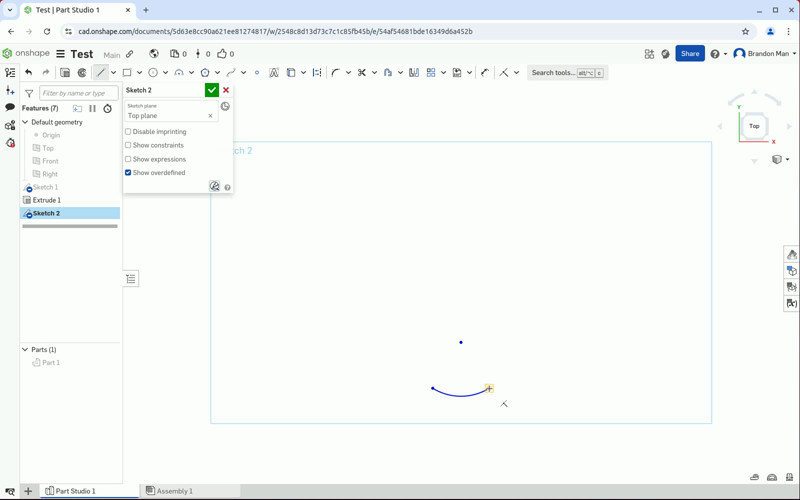
key_down(shift)
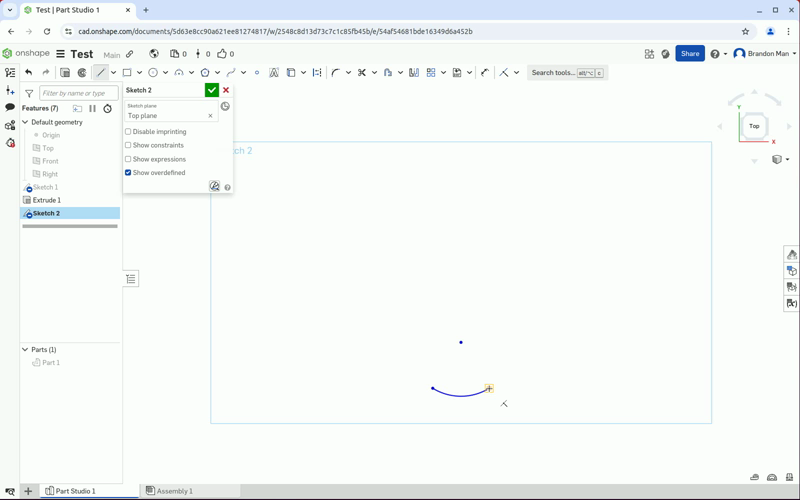
mouse_move(489, 282)
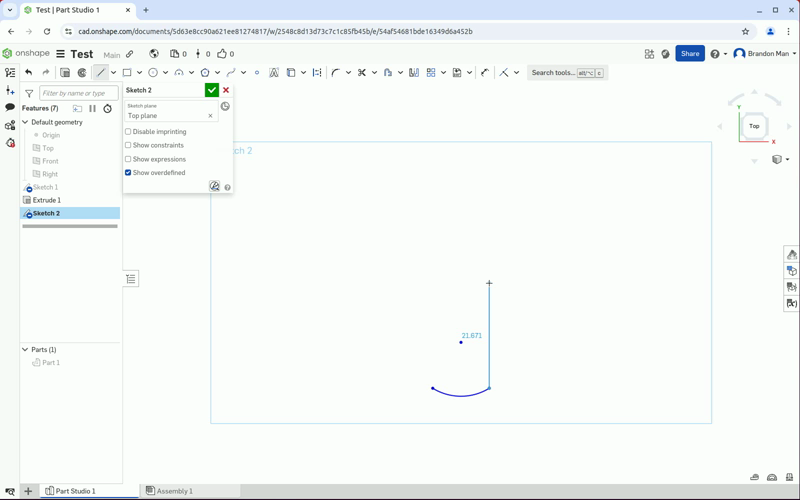
click(489, 282)
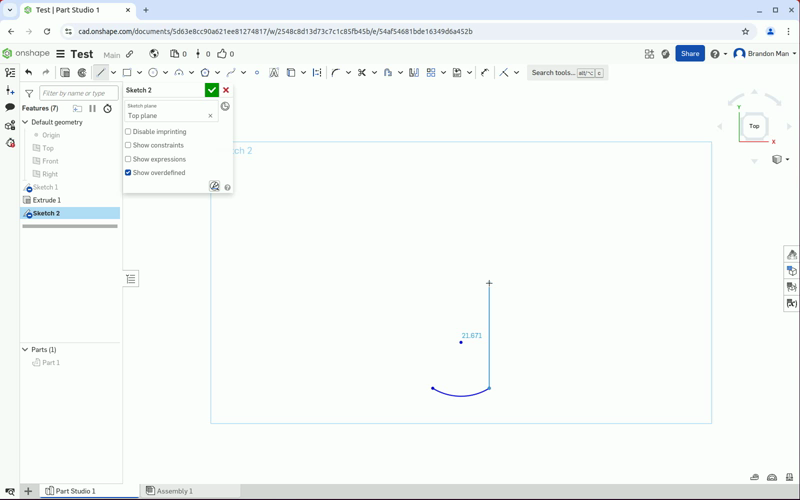
key_up(shift)
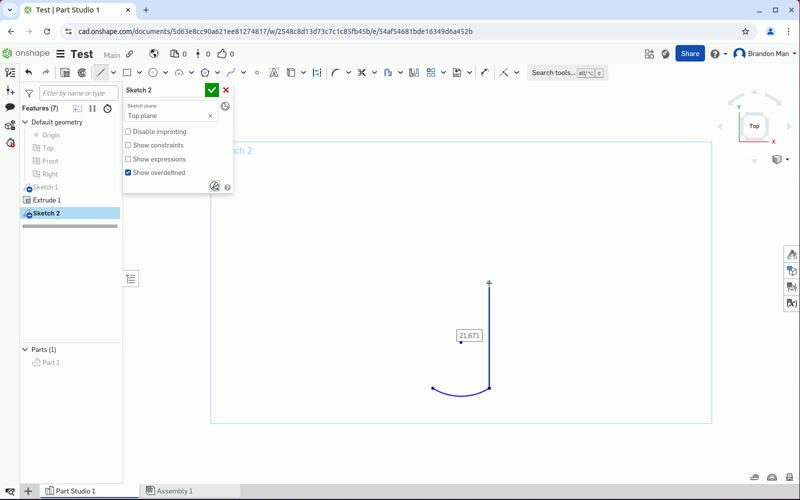
key_down(shift)
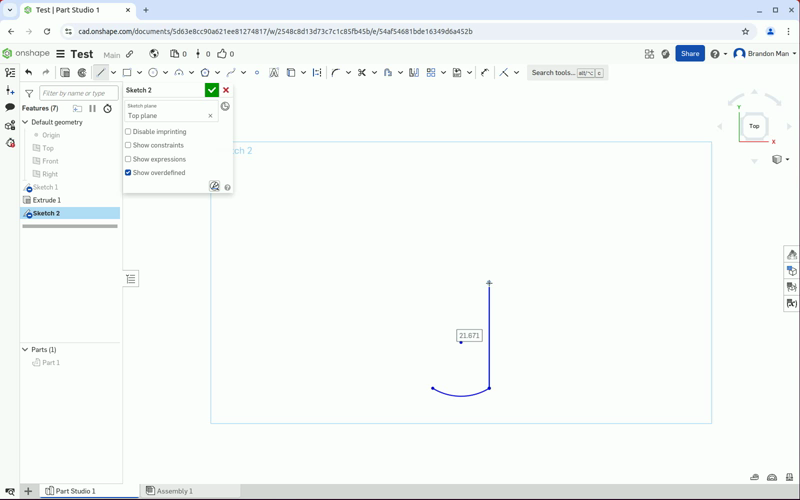
mouse_move(519, 282)
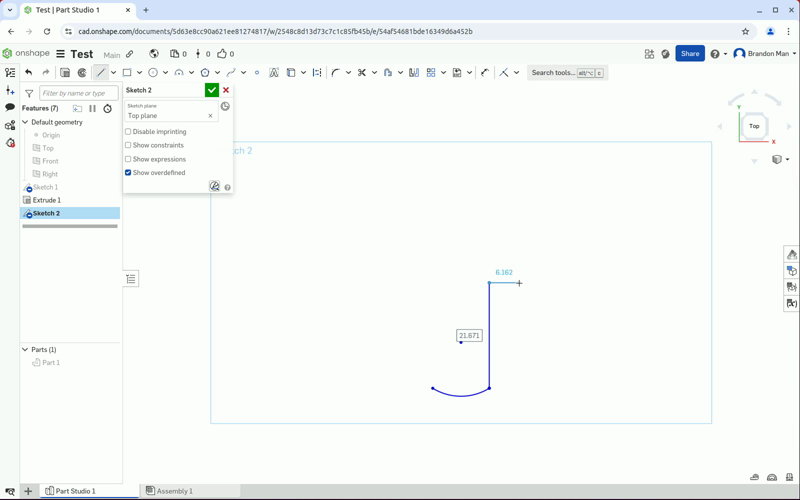
mouse_move(460, 282)
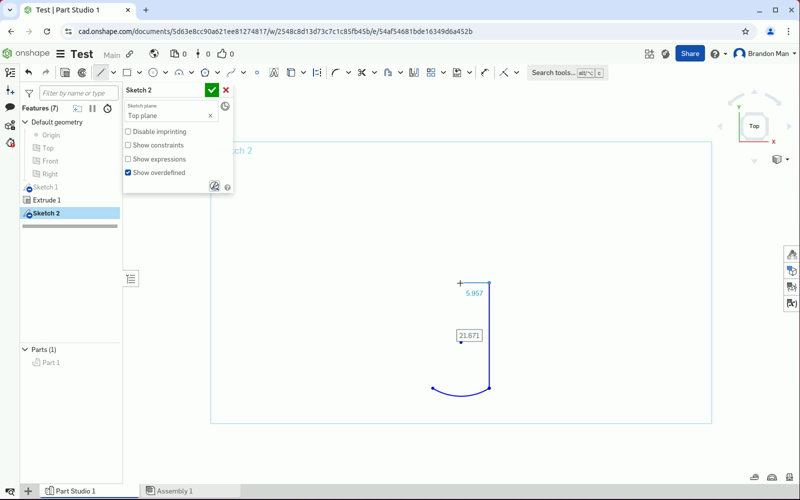
click(460, 282)
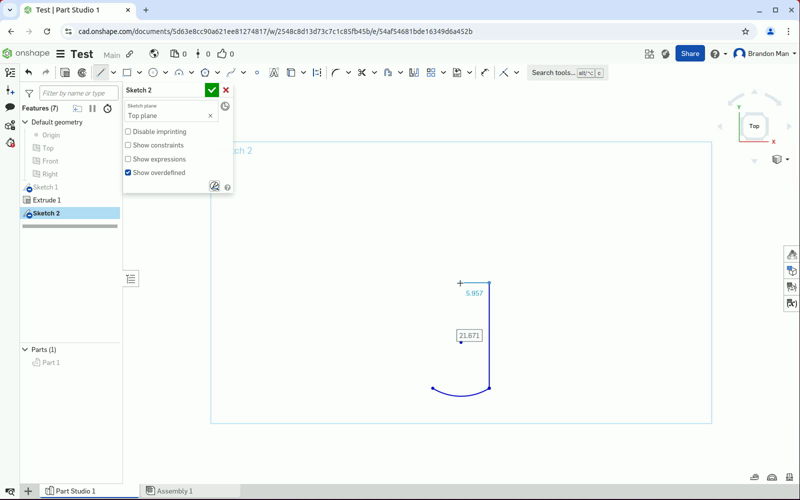
key_up(shift)
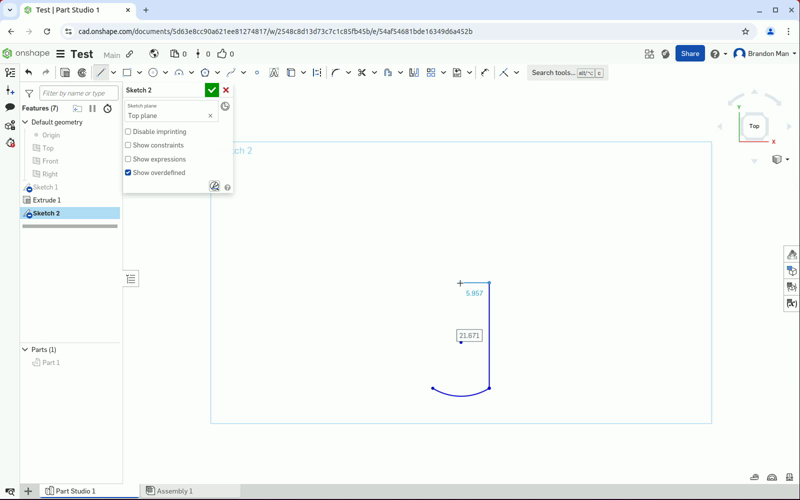
key_down(shift)
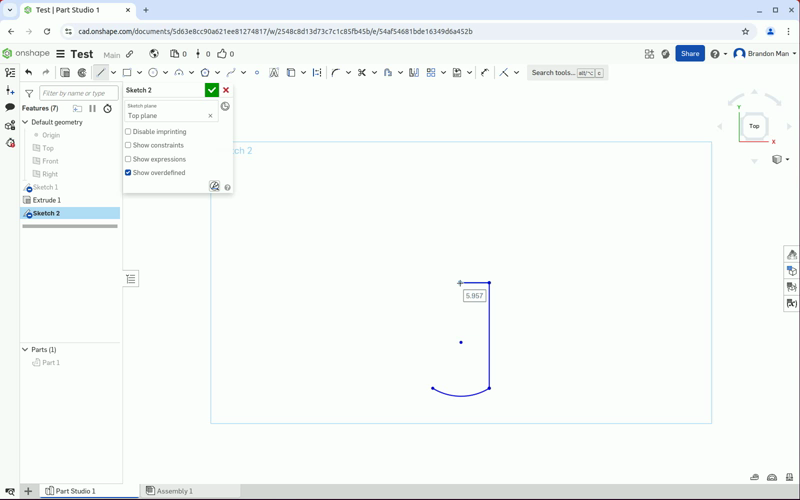
mouse_move(490, 282)
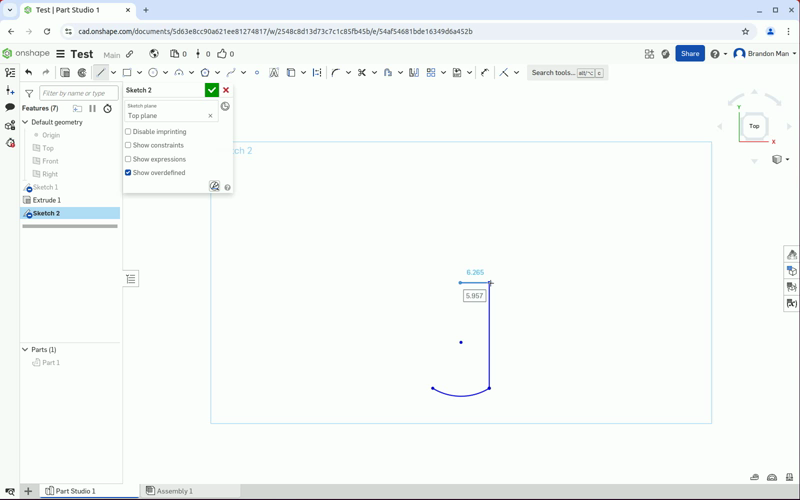
mouse_move(432, 282)
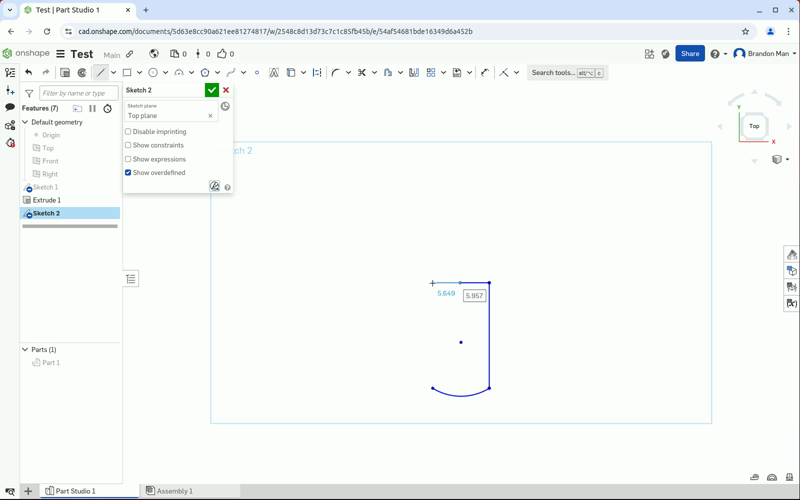
click(432, 282)
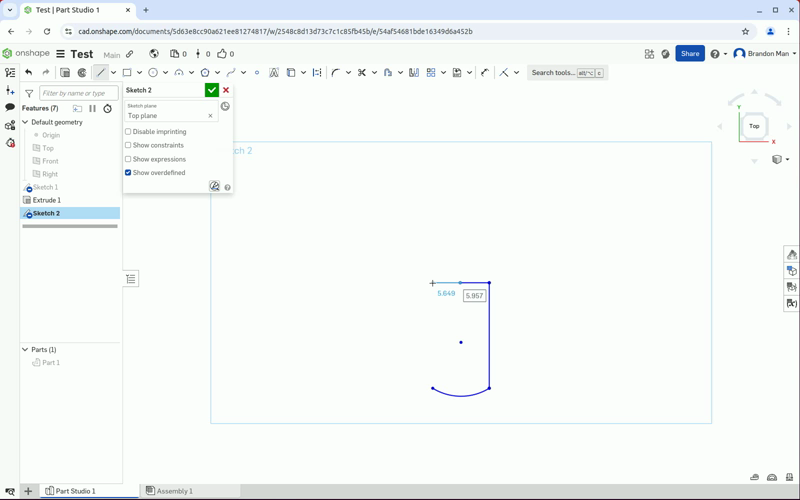
key_up(shift)
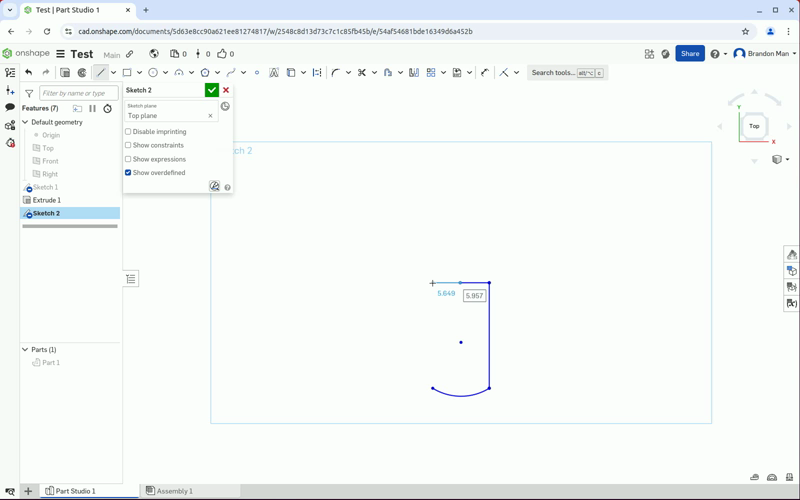
key_down(shift)
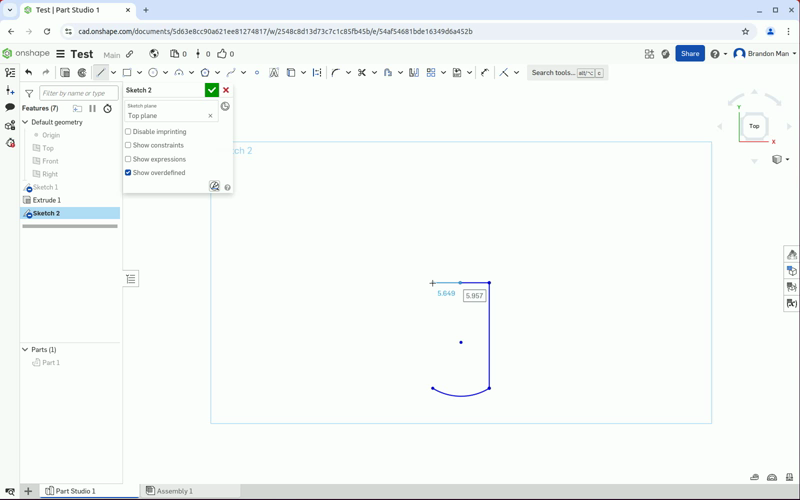
mouse_move(432, 388)
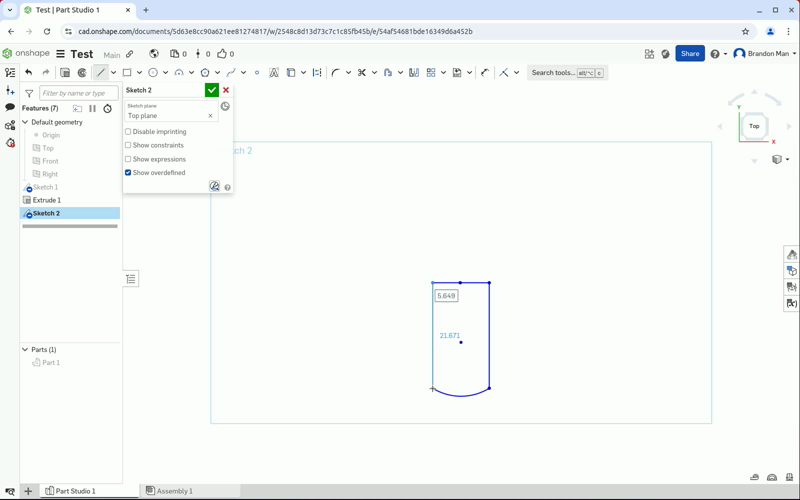
key_up(shift)
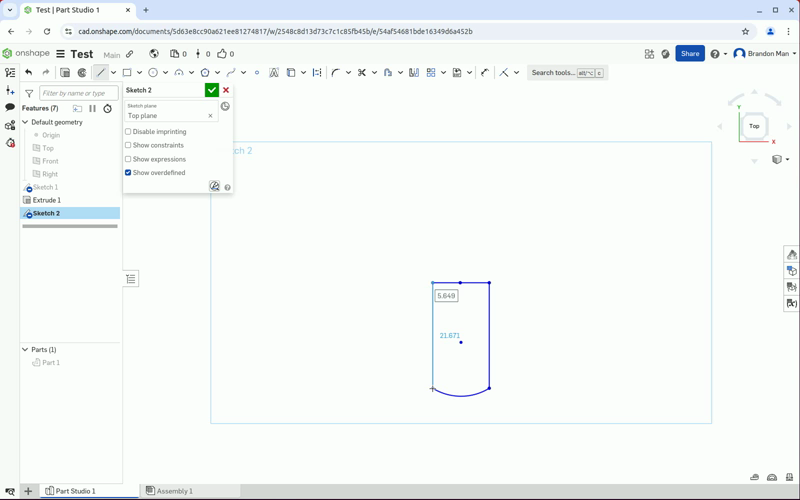
click(432, 388)
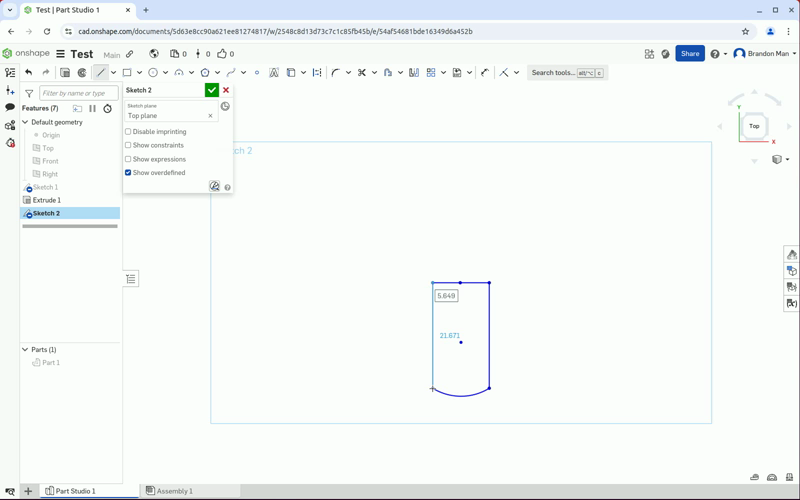
key(esc)
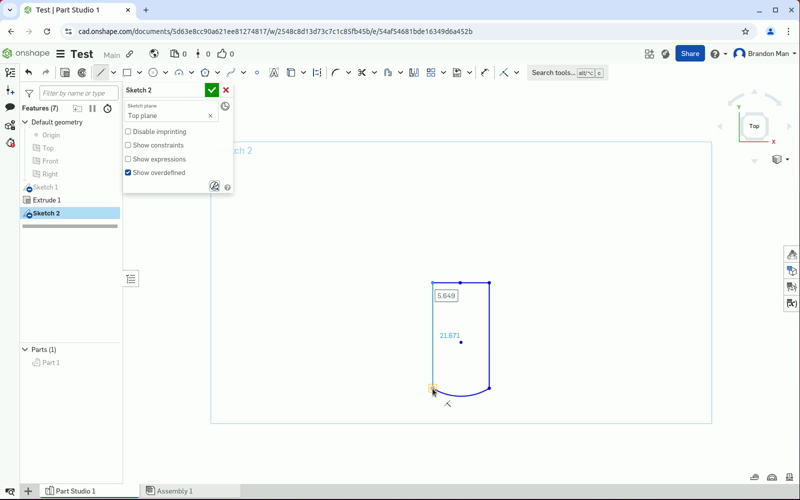
mouse_move(460, 384)
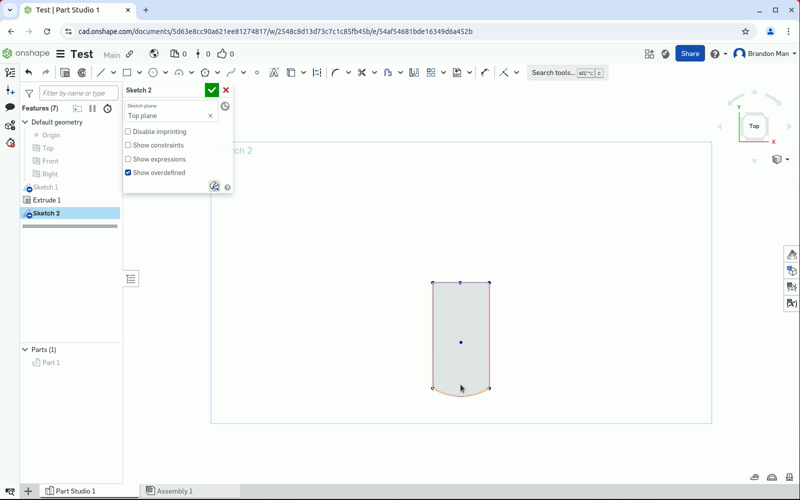
click(460, 384)
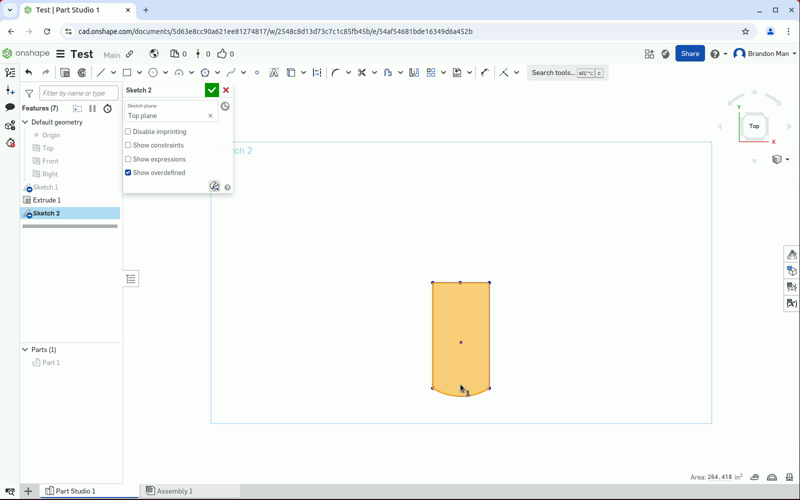
mouse_move(73, 352)
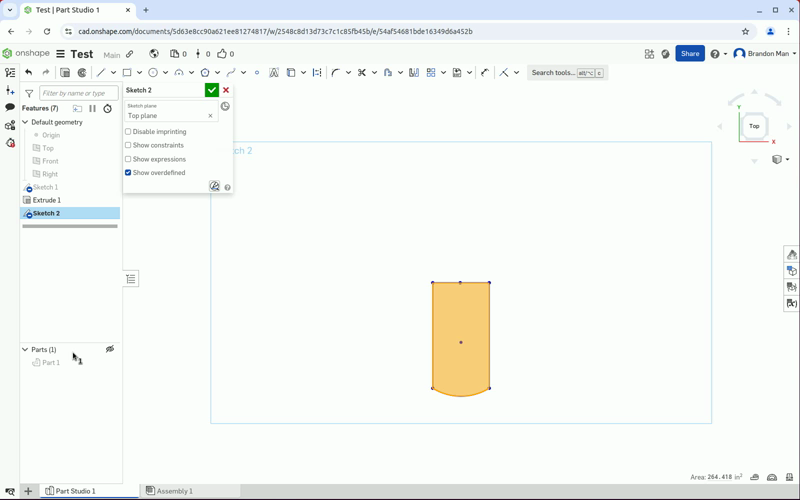
key(shift+y)
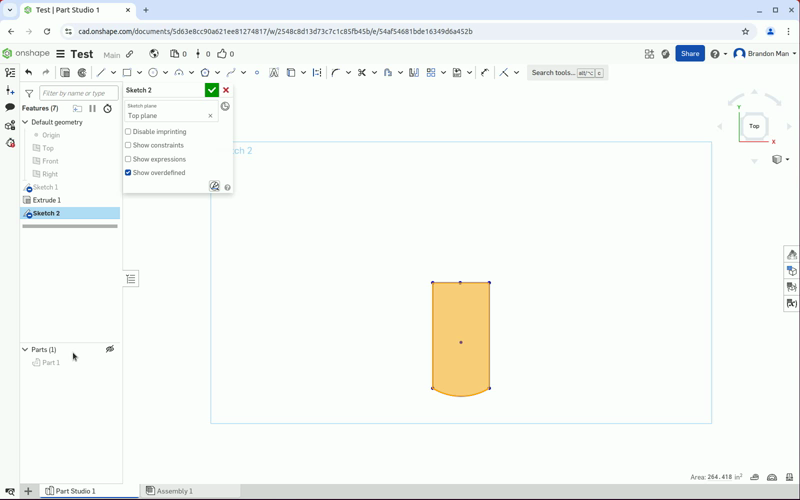
key(shift+e)
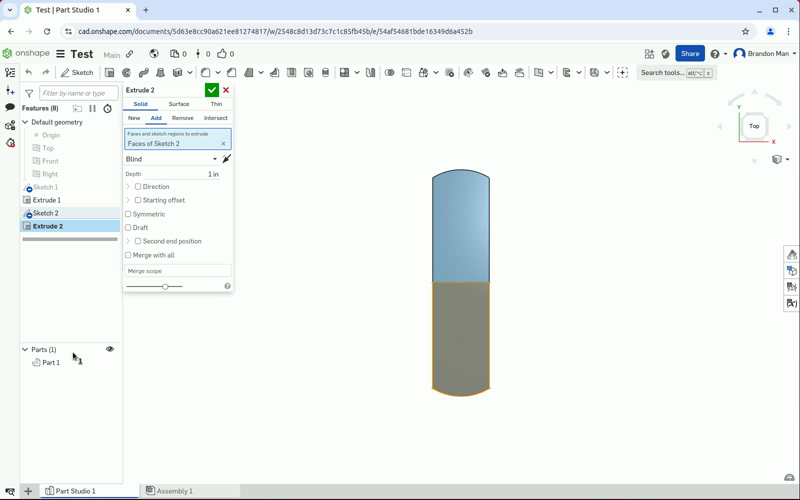
mouse_move(143, 106)
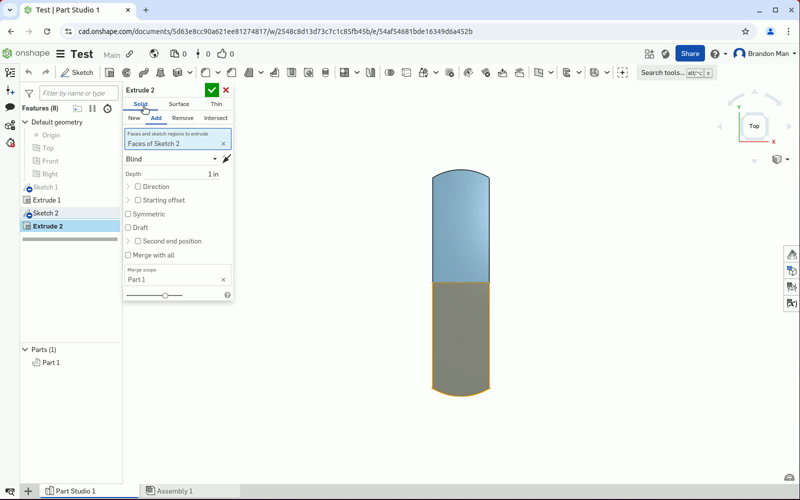
click(143, 106)
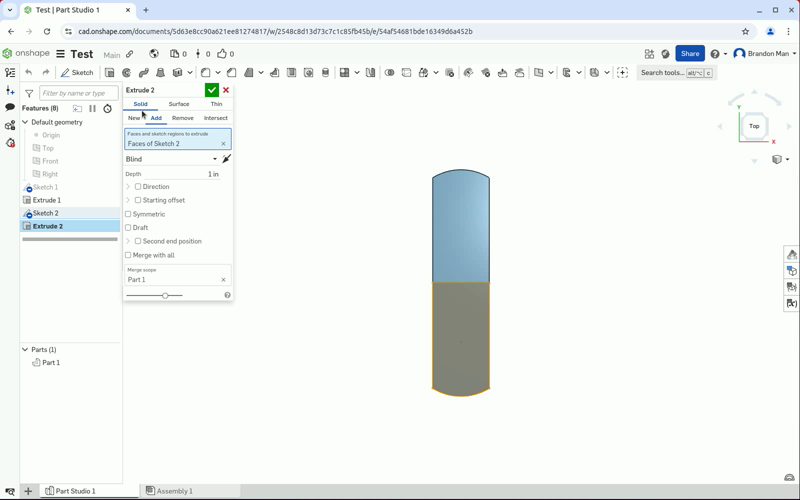
mouse_move(137, 120)
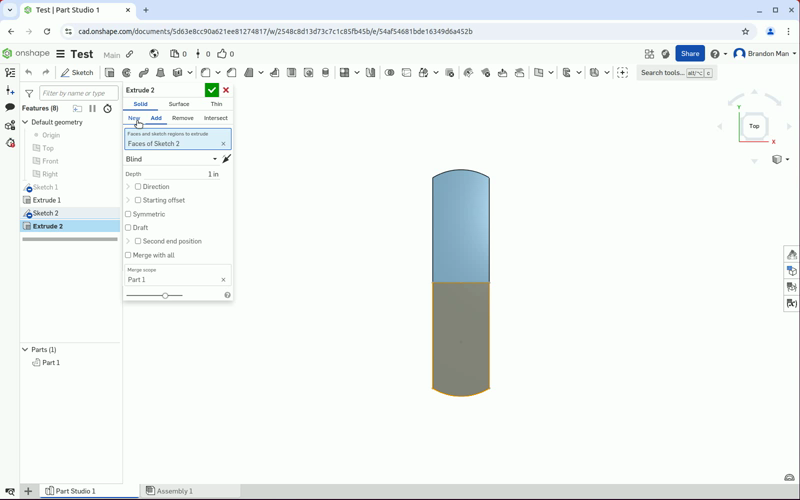
click(137, 120)
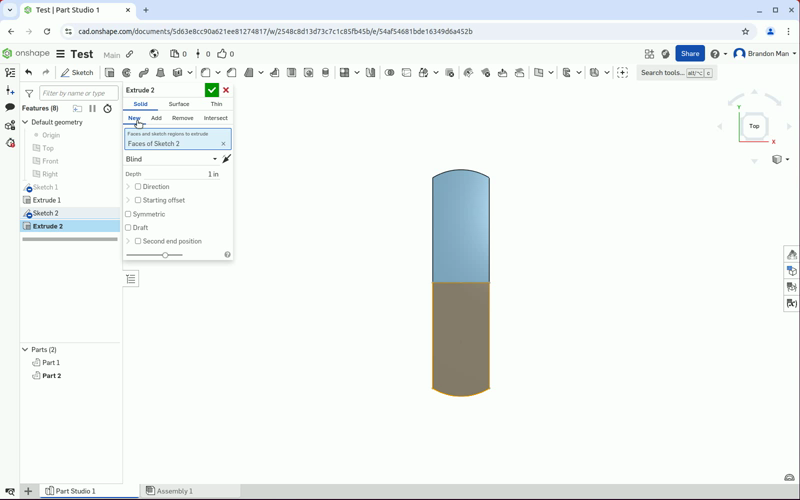
key(tab, 4)
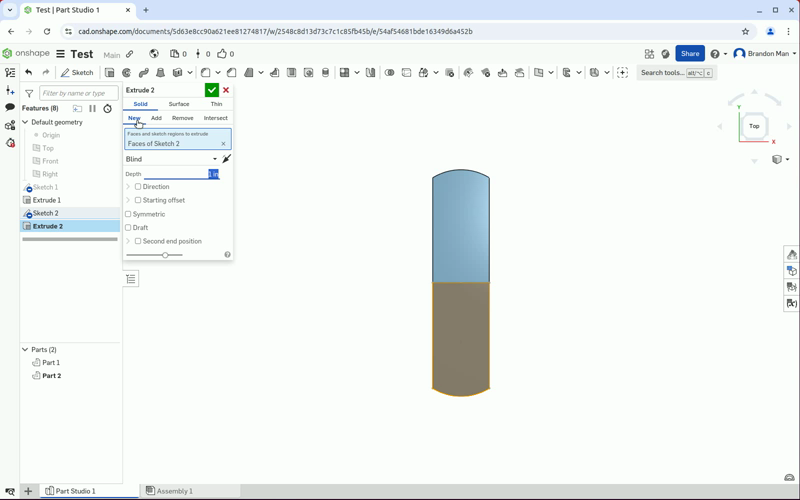
text(1.444)
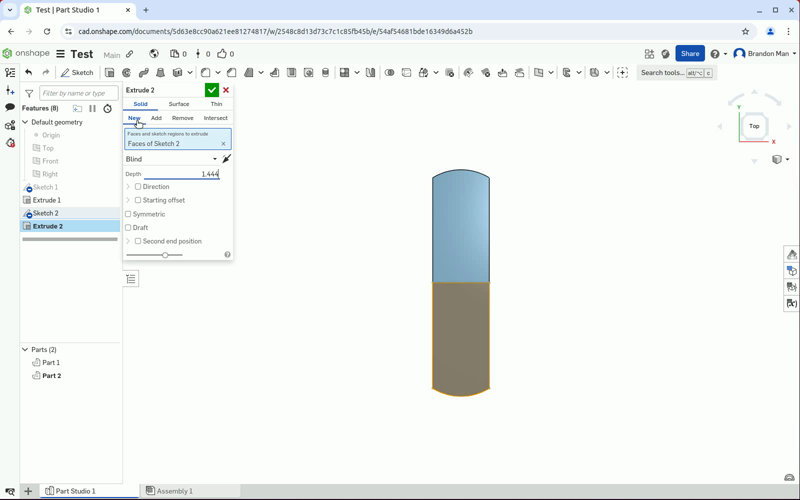
key(enter)
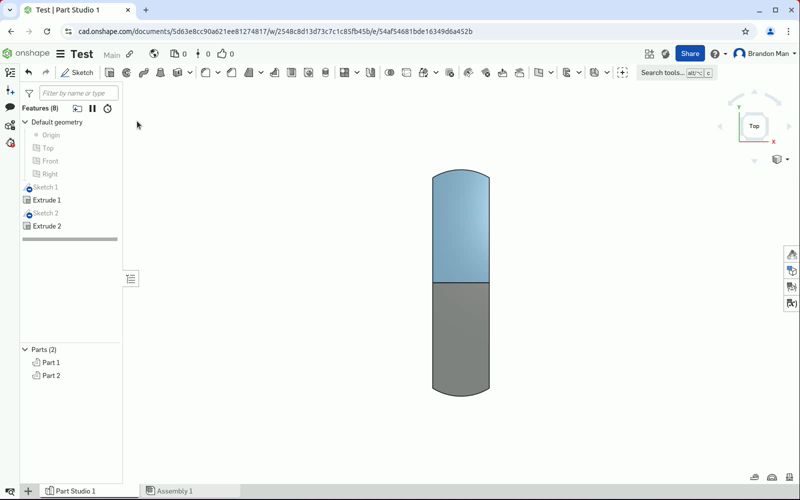
key(shift+h)
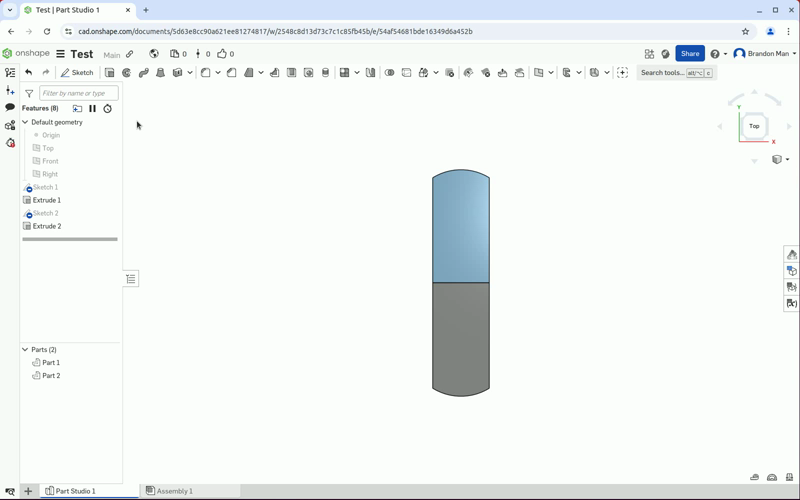
key(shift+h)
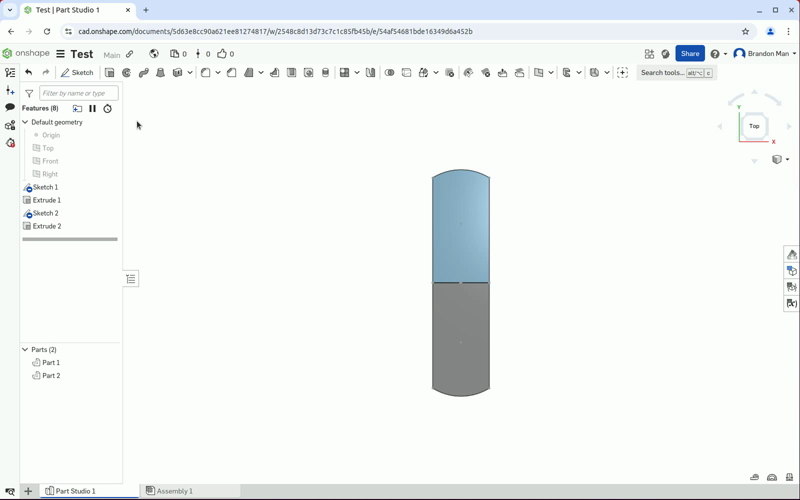
key(shift+7)
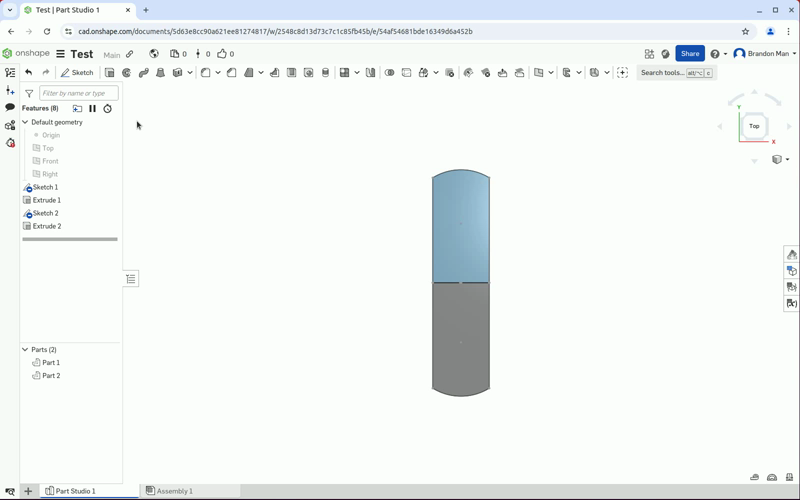
key(up, 3)
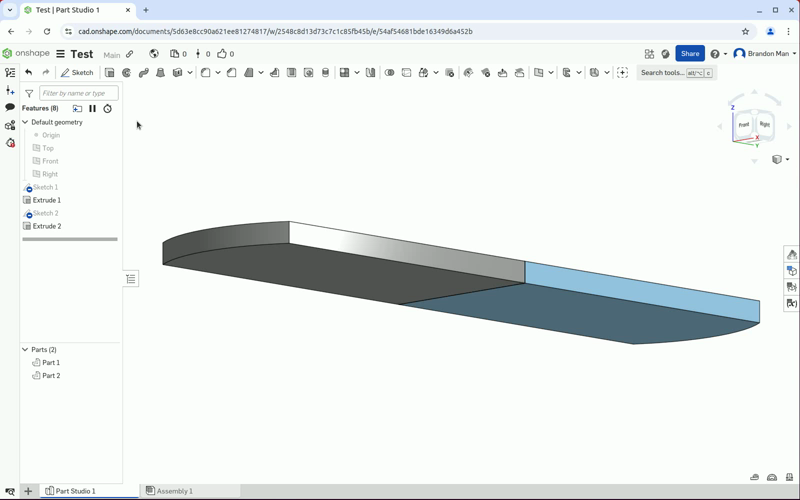
key(left, 3)
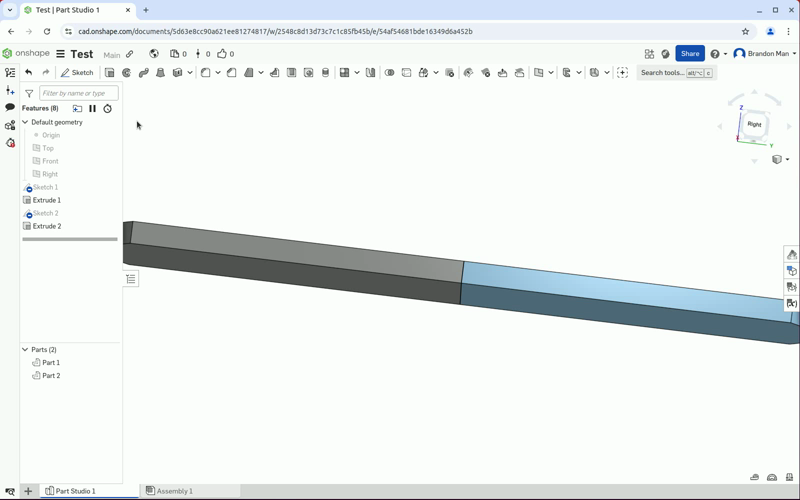
key(right, 3)
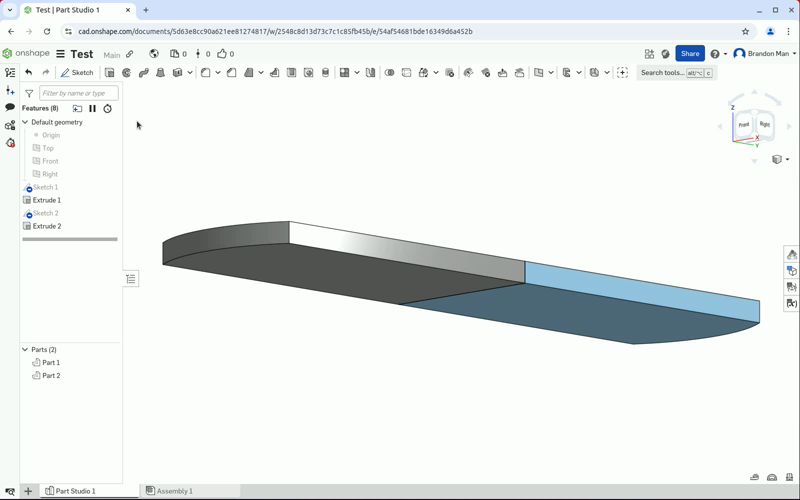
key(down, 3)
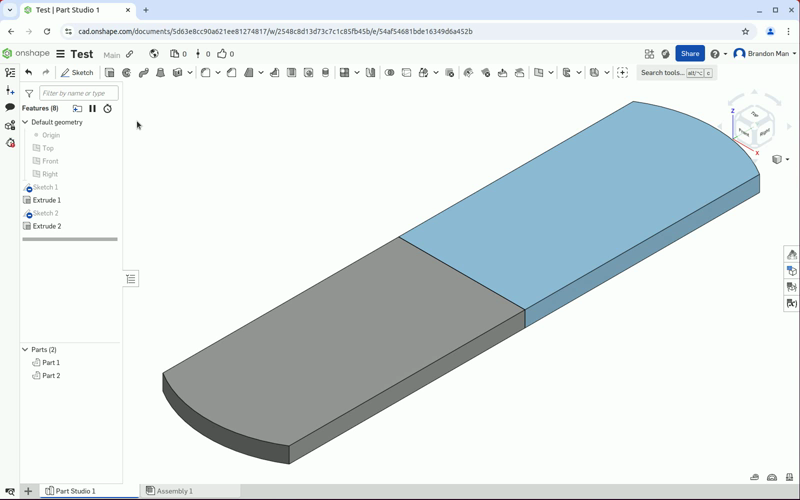
mouse_move(73, 189)
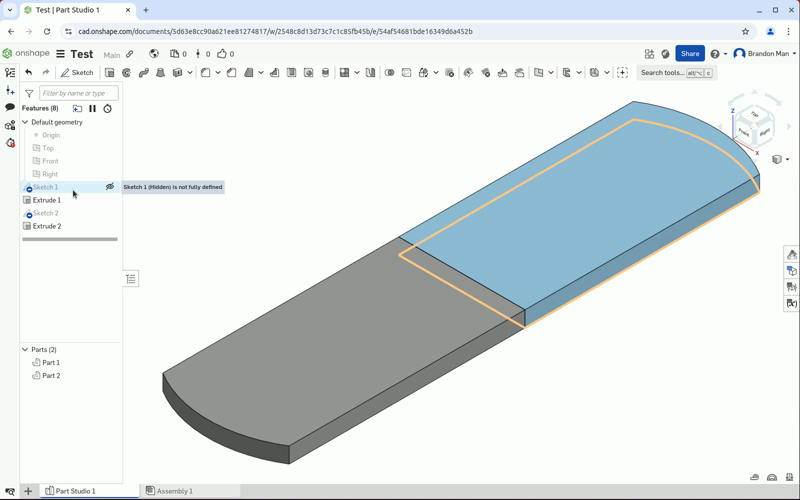
click(73, 189)